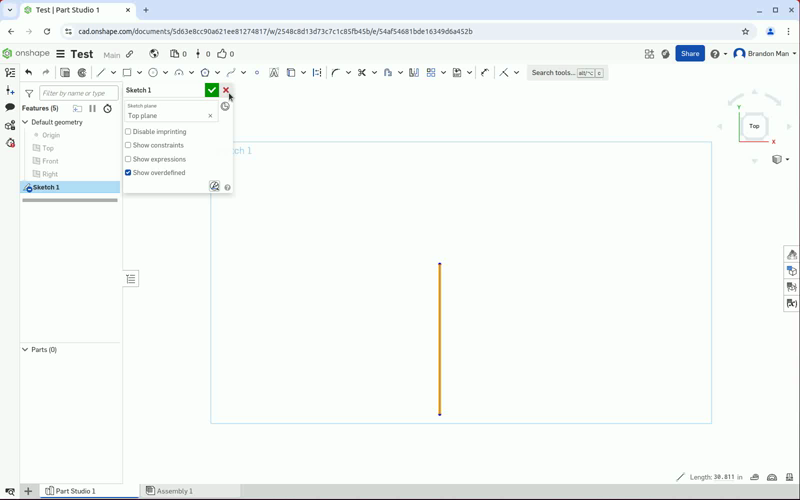
key(shift+h)
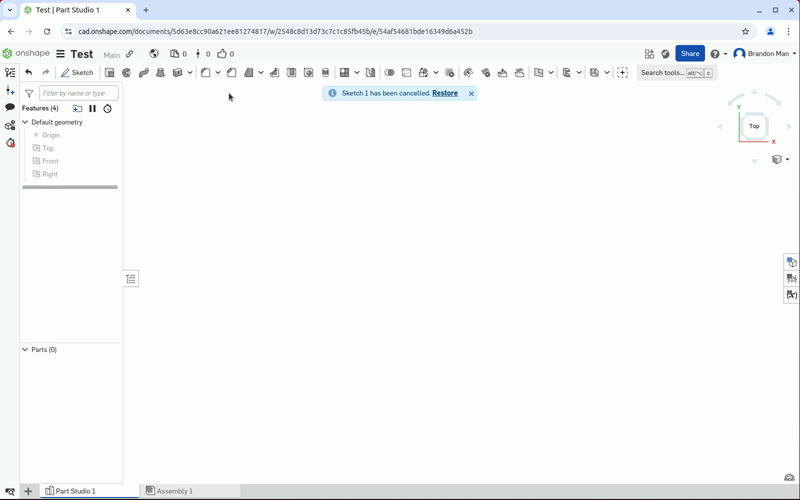
mouse_move(73, 352)
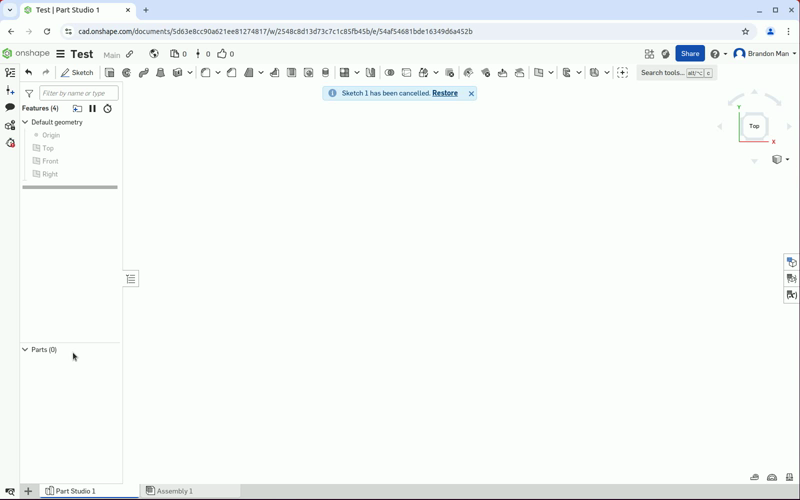
key(y)
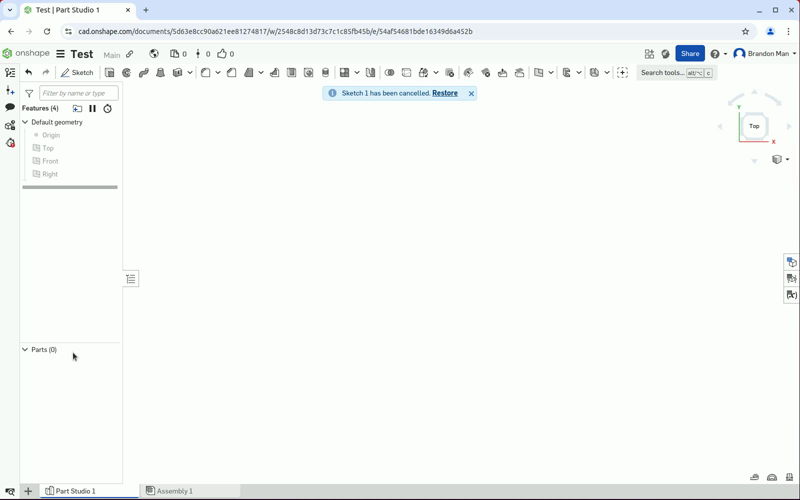
key(shift+p)
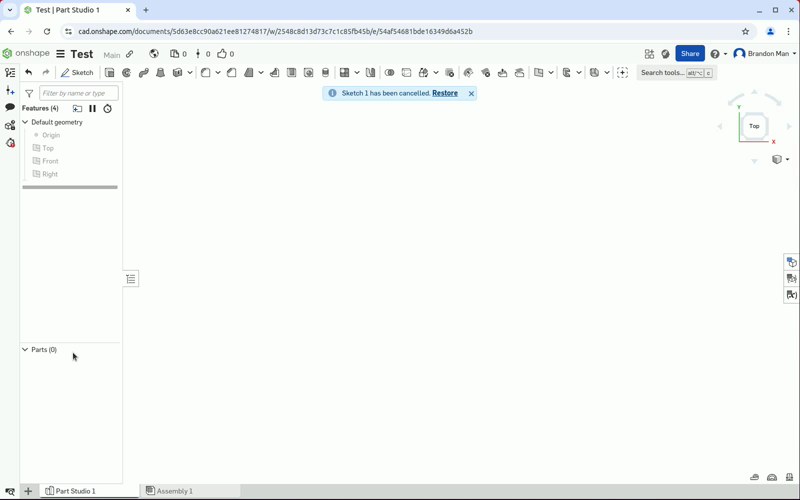
key(space)
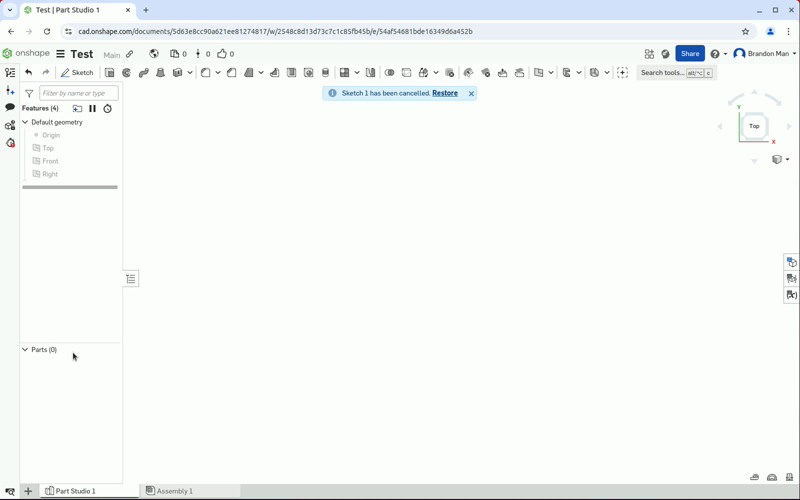
key_down(shift)
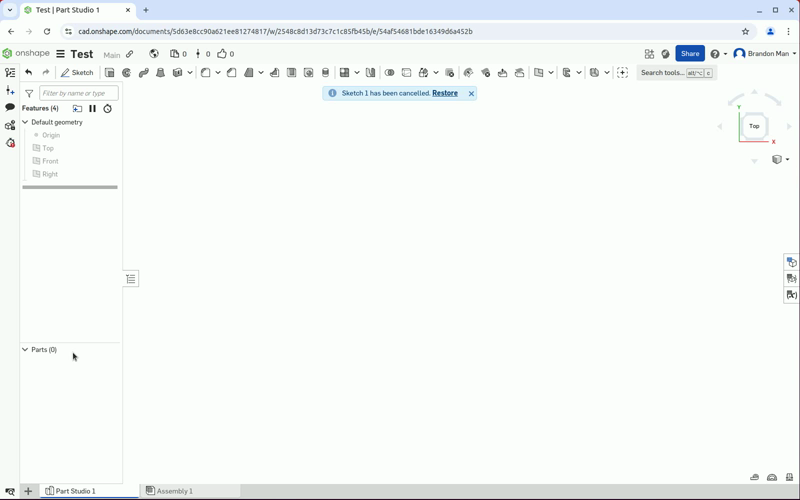
key(up)
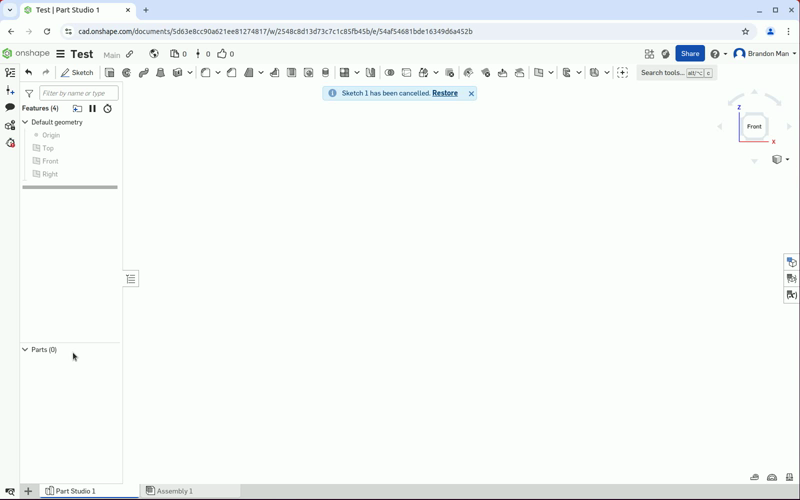
key_up(shift)
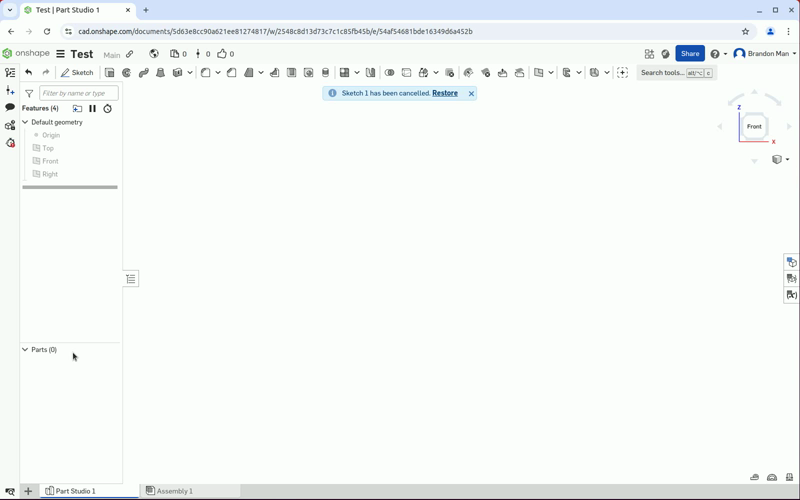
mouse_move(73, 352)
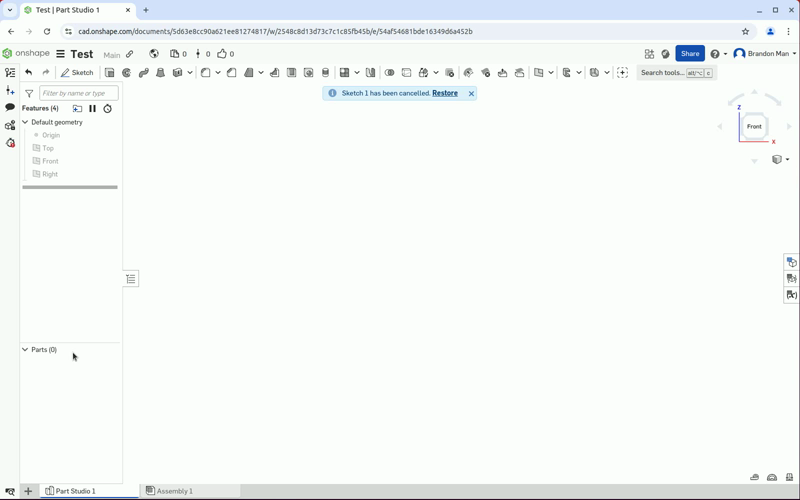
key(shift+y)
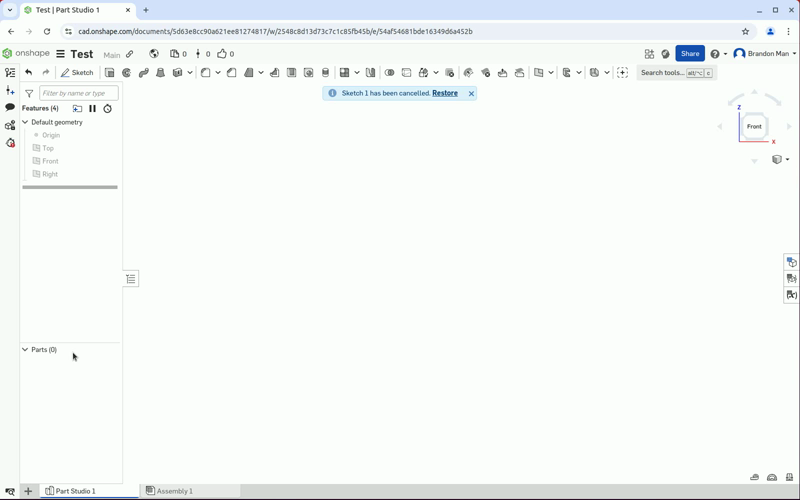
key(shift+s)
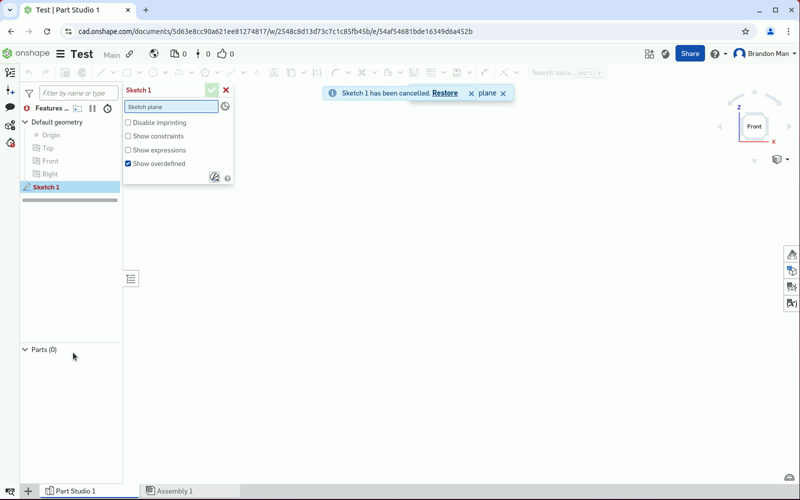
mouse_move(73, 163)
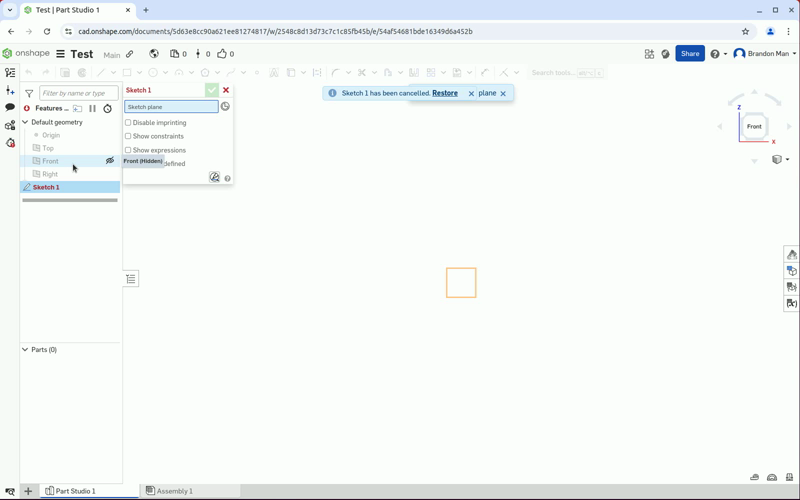
click(73, 163)
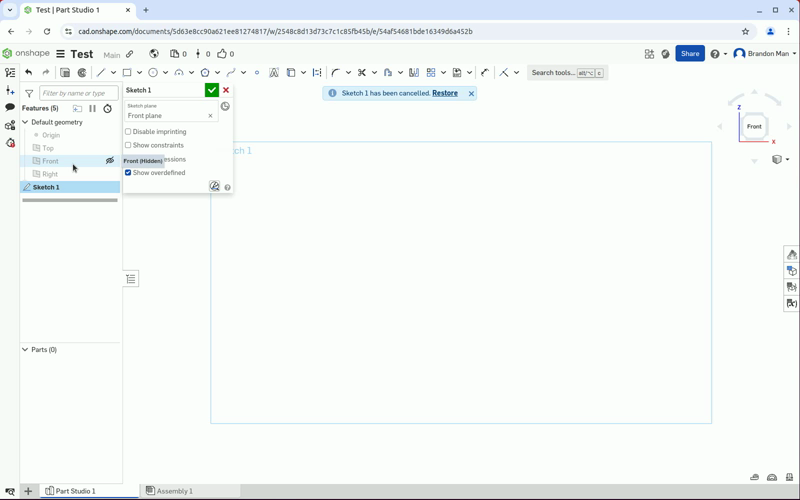
mouse_move(73, 352)
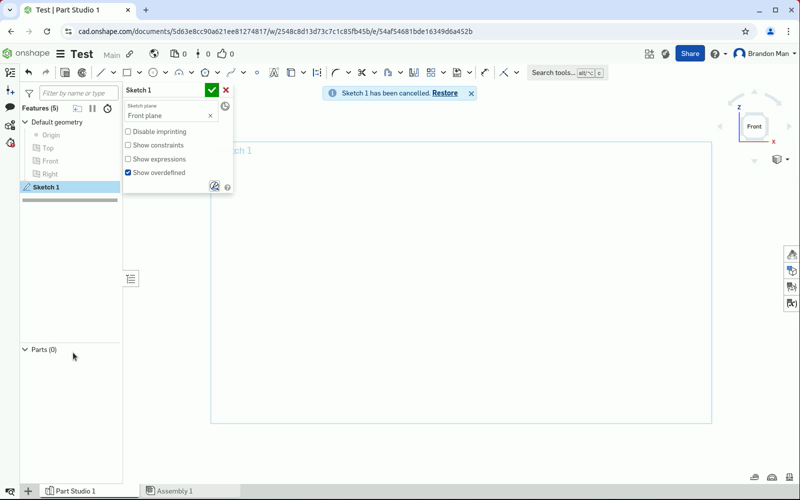
key(y)
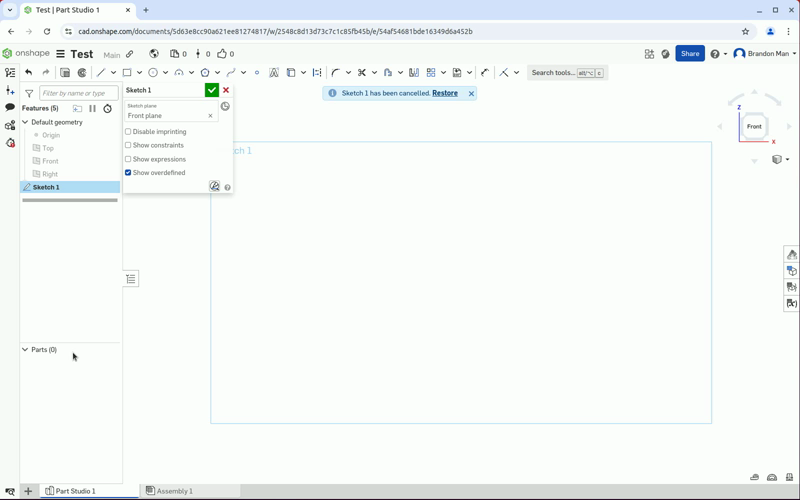
key(l)
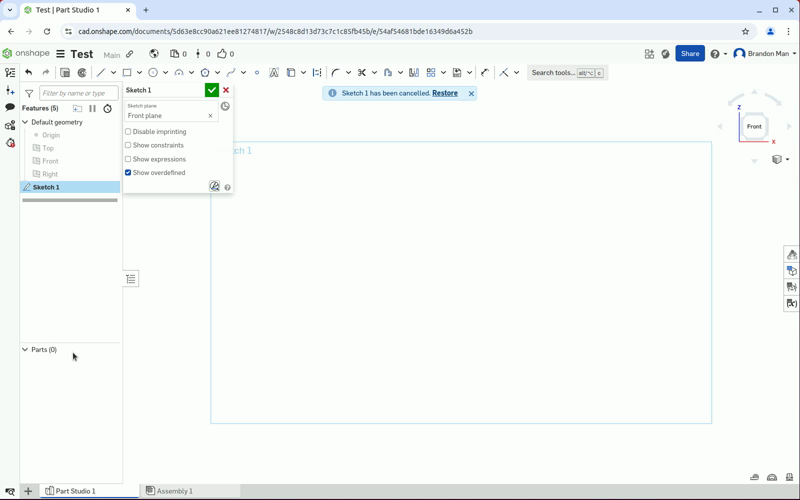
key_down(shift)
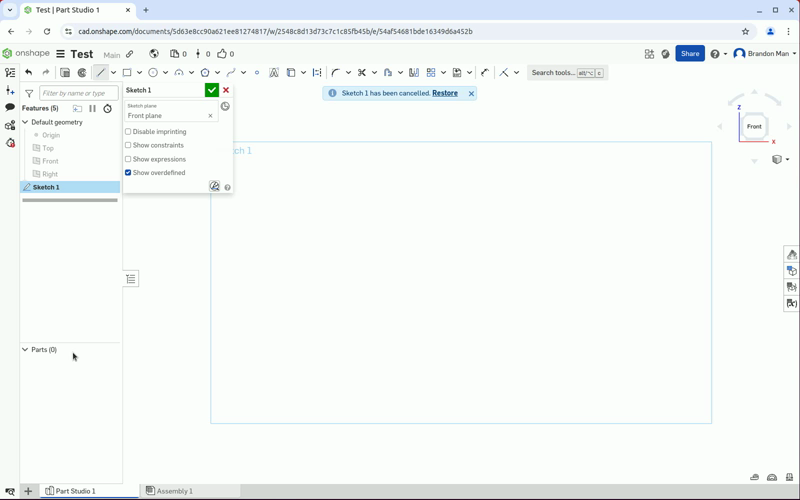
mouse_move(516, 207)
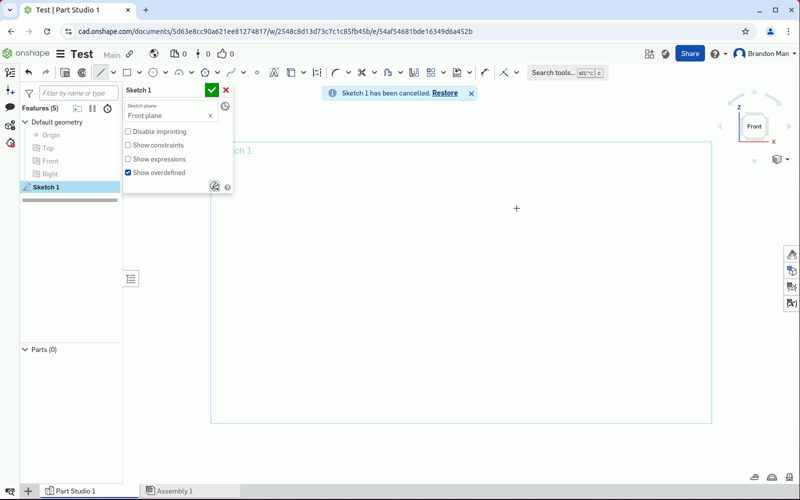
click(516, 207)
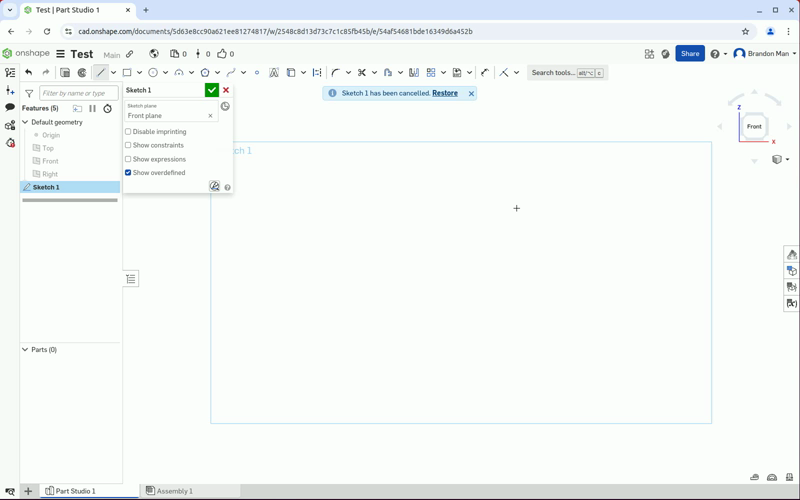
key_up(shift)
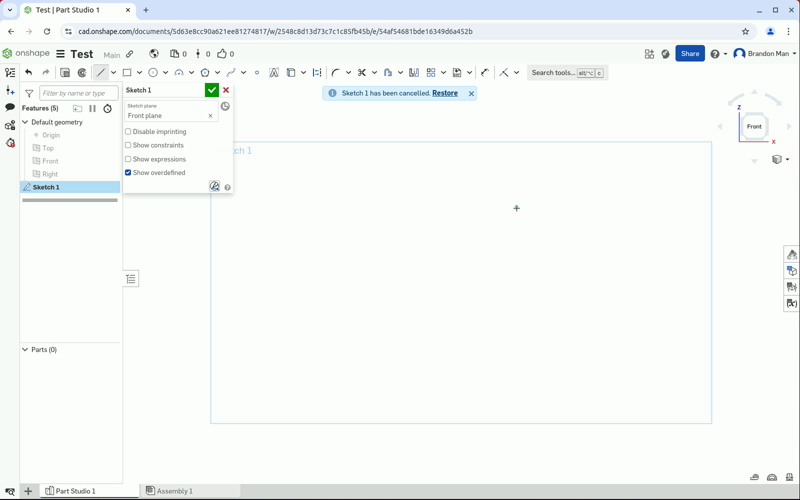
key_down(shift)
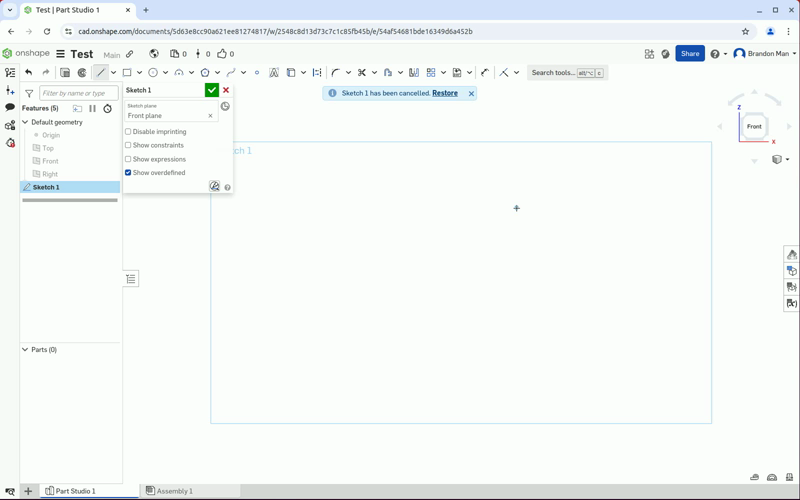
mouse_move(573, 264)
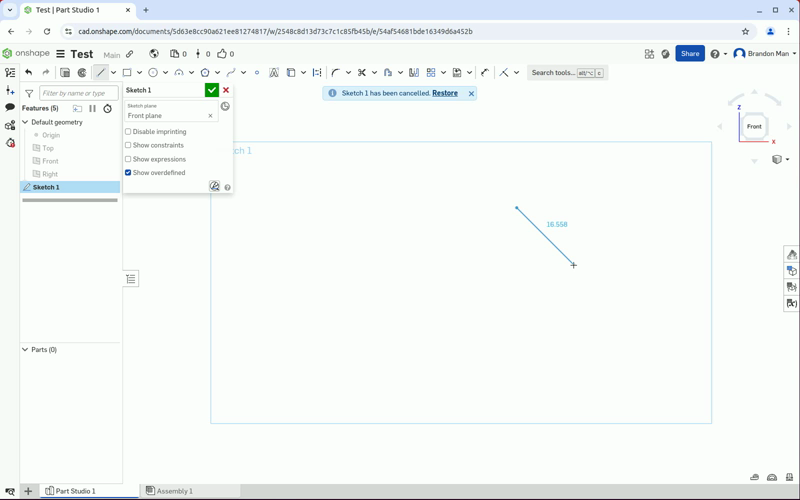
click(573, 264)
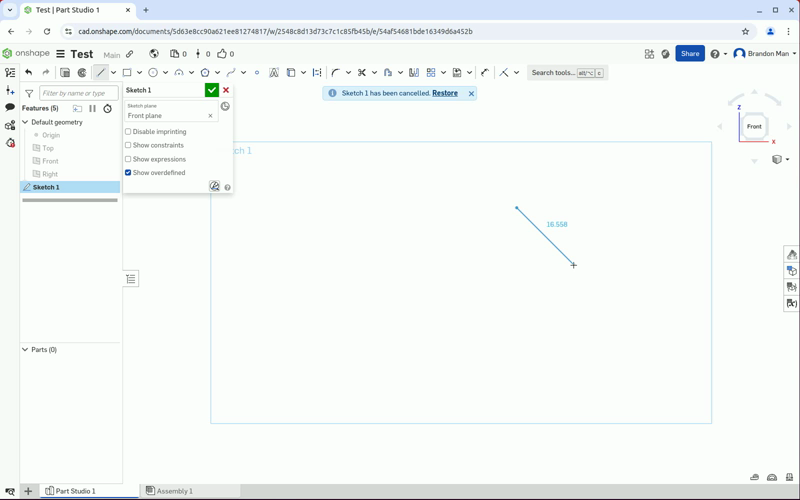
key_up(shift)
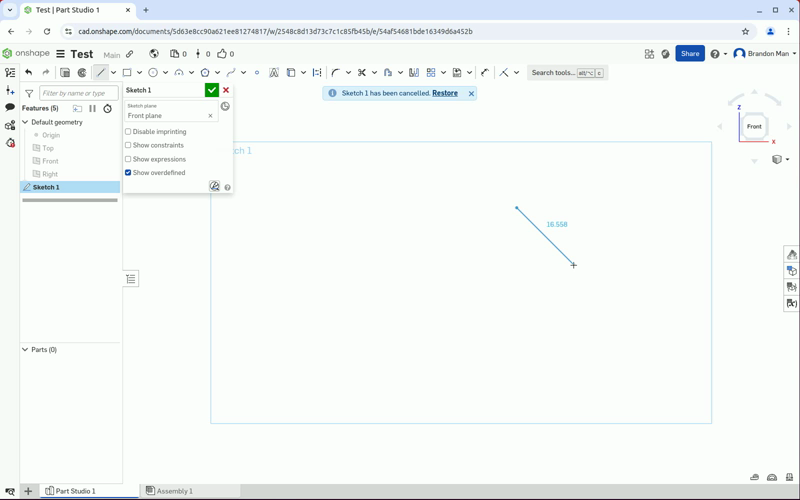
key_down(shift)
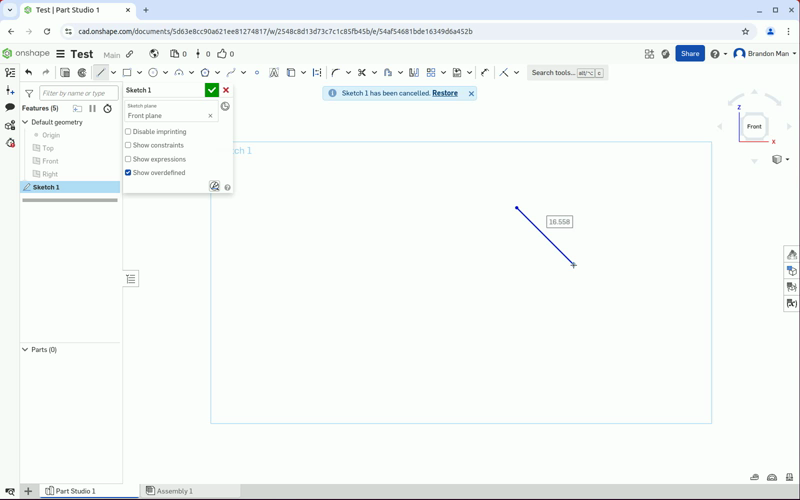
mouse_move(589, 264)
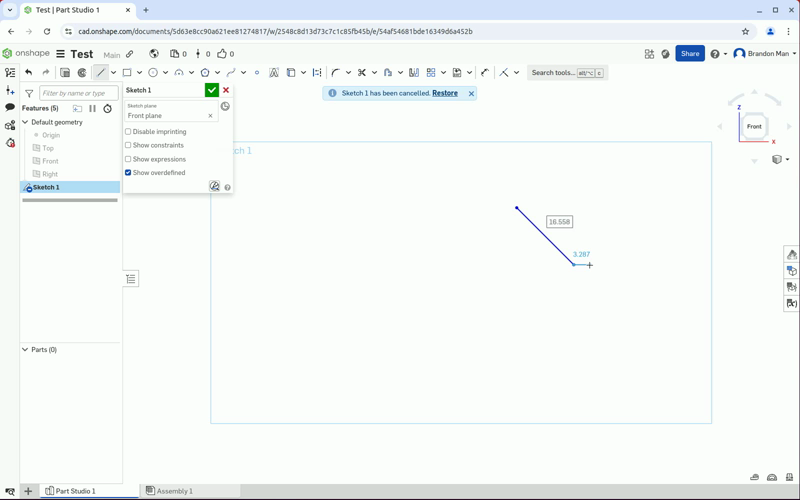
mouse_move(573, 207)
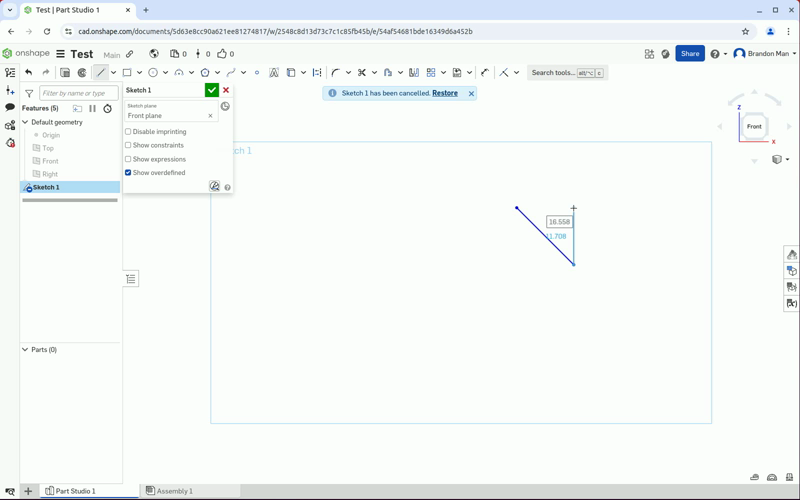
click(573, 207)
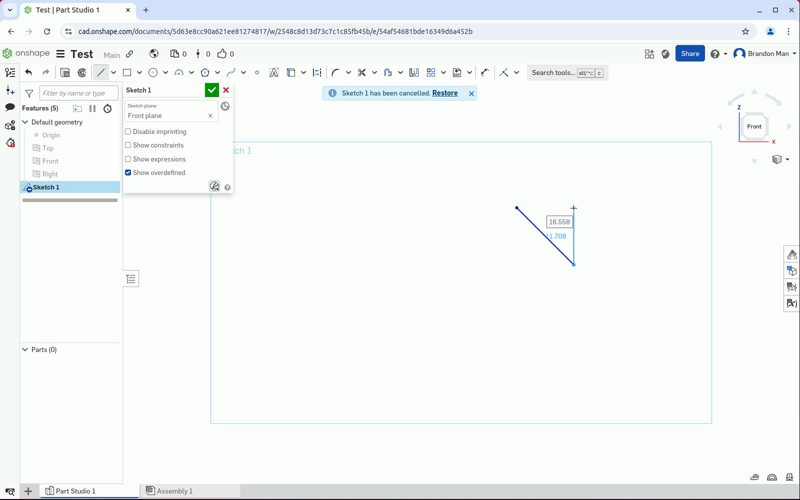
key_up(shift)
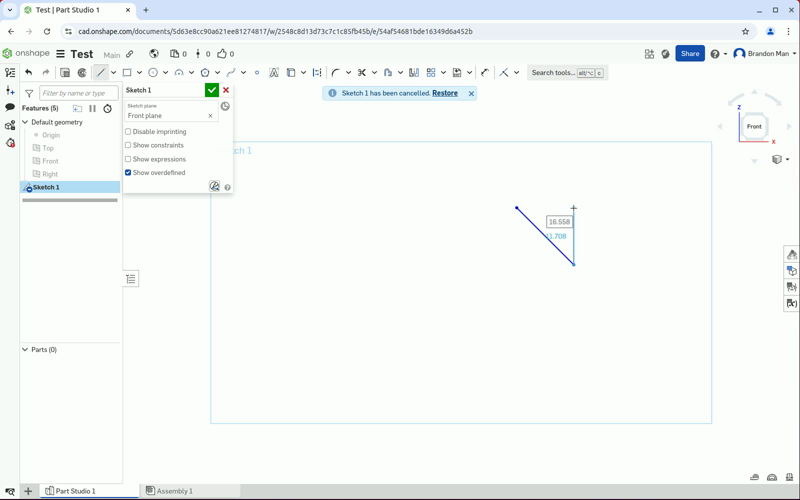
mouse_move(589, 207)
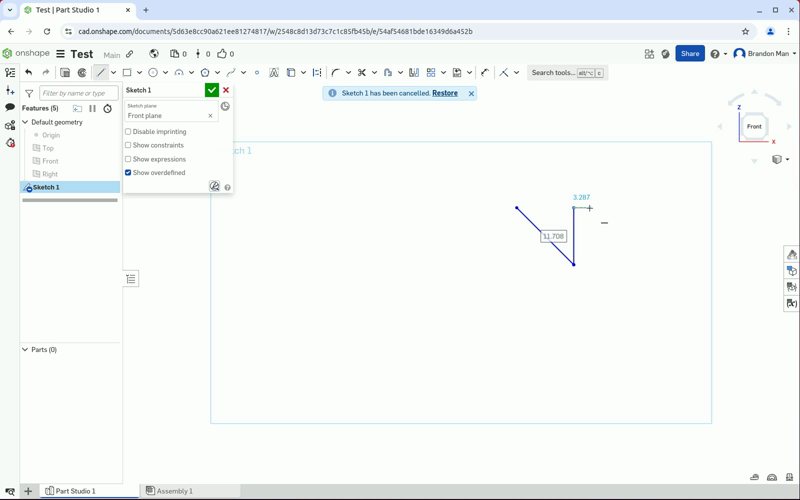
key_down(shift)
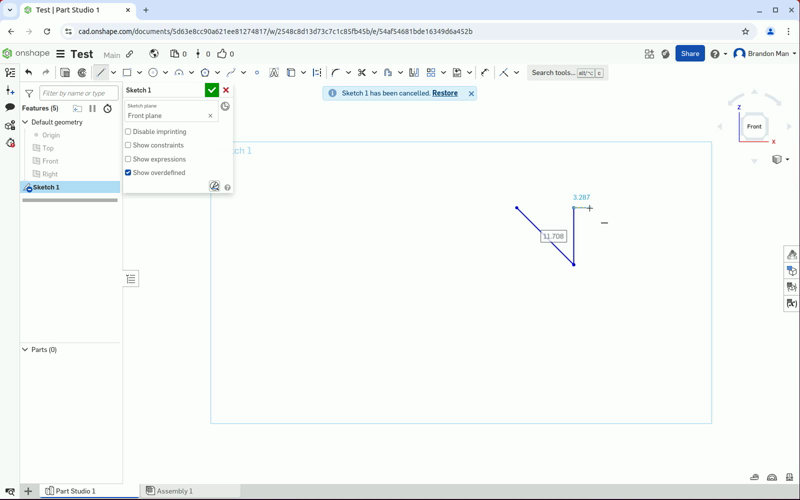
mouse_move(516, 207)
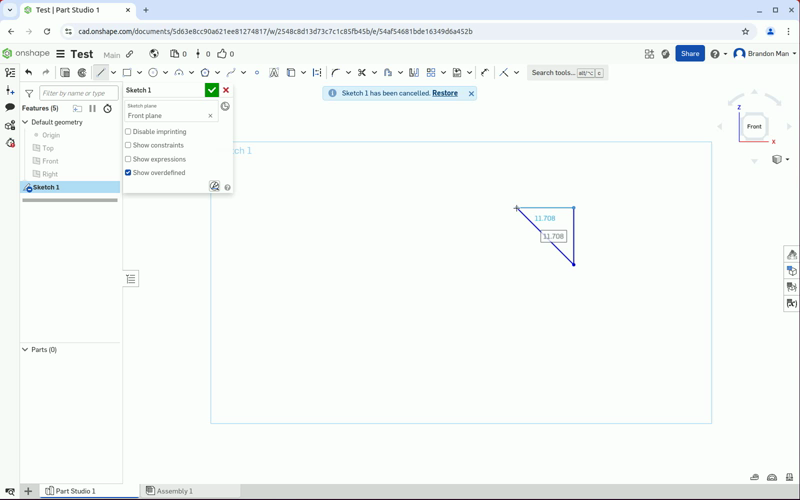
key_up(shift)
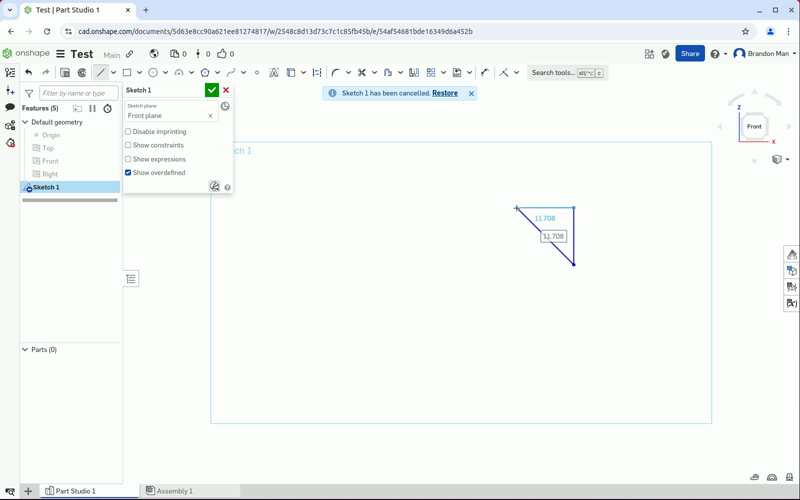
click(516, 207)
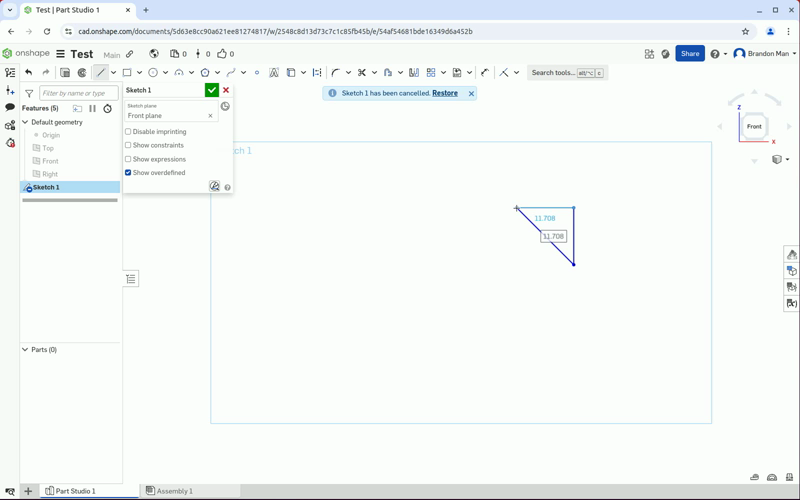
key(esc)
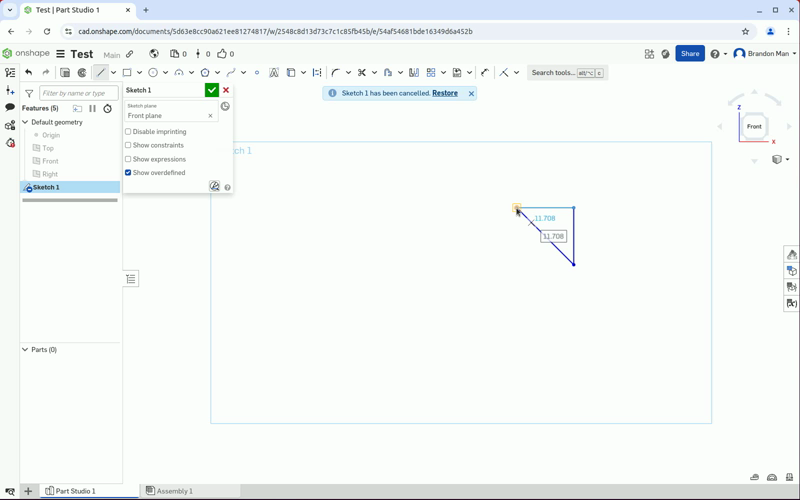
mouse_move(555, 236)
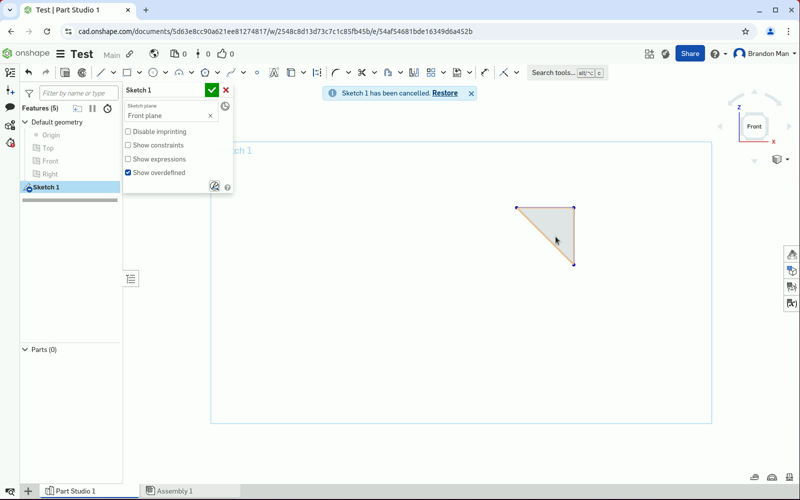
scroll(6)
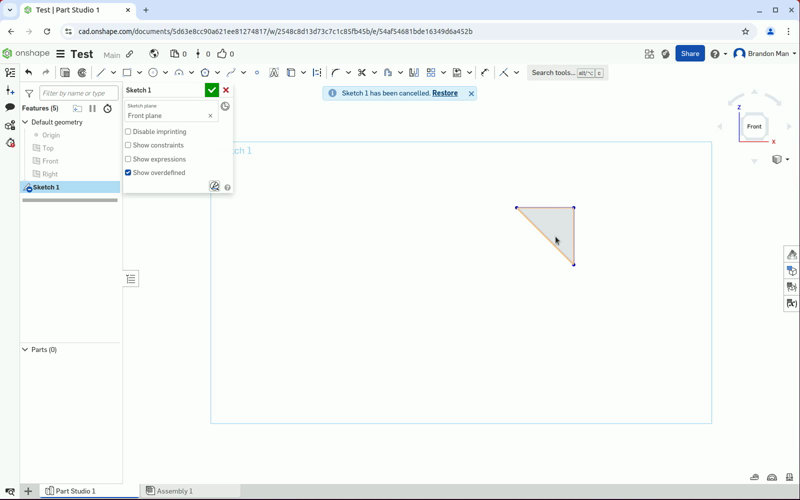
scroll(6)
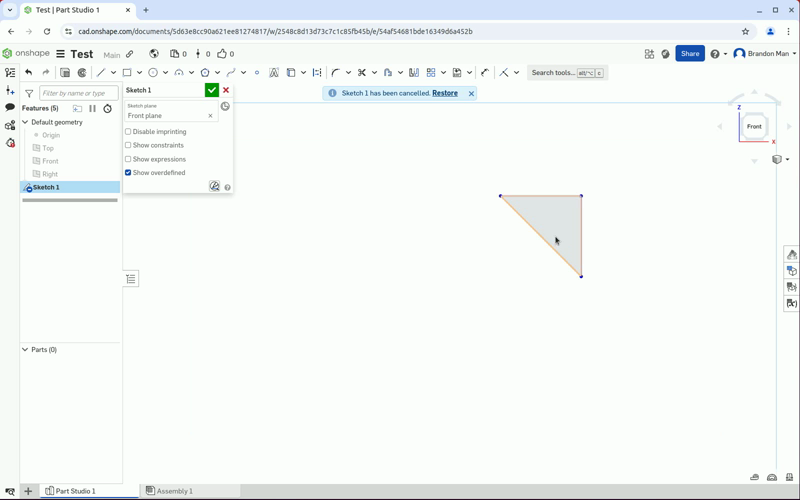
scroll(6)
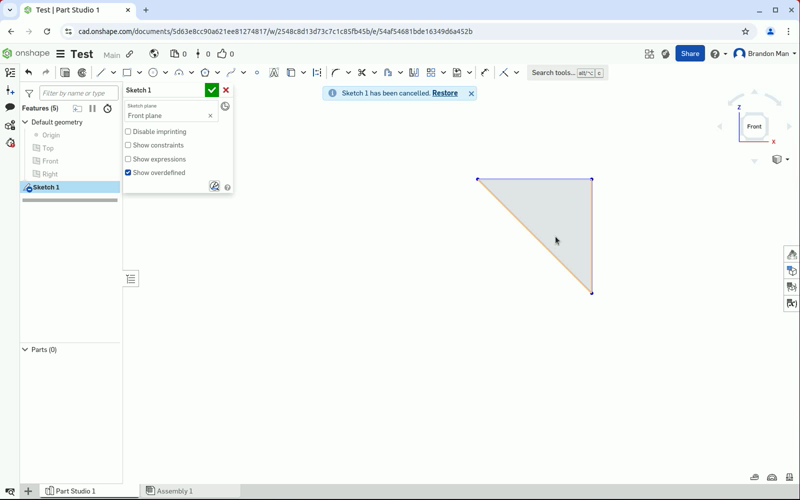
scroll(6)
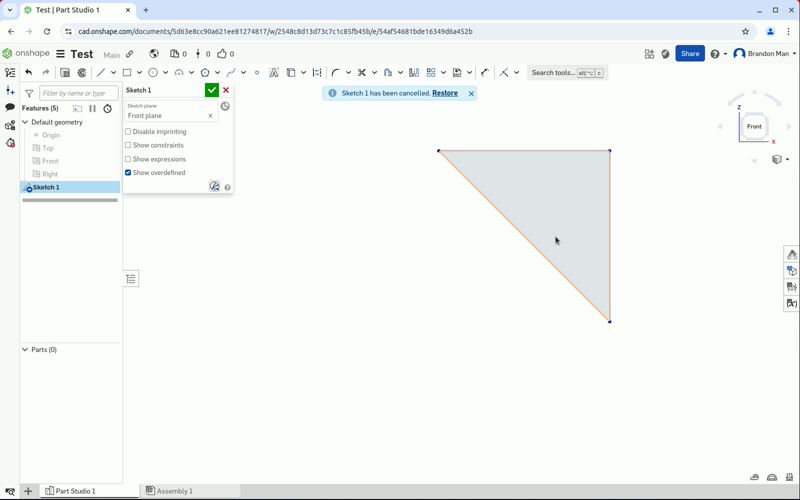
scroll(6)
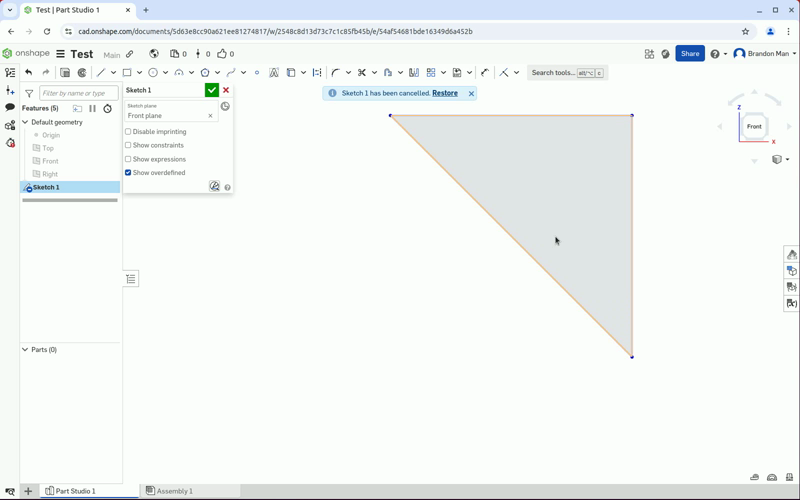
scroll(6)
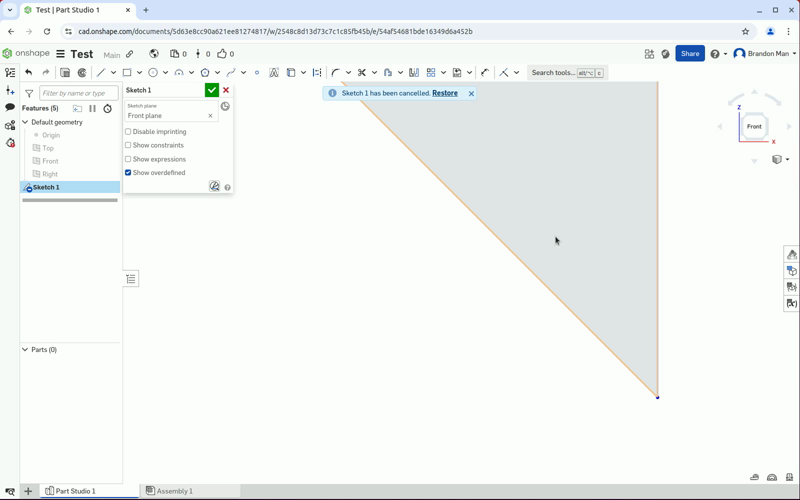
scroll(6)
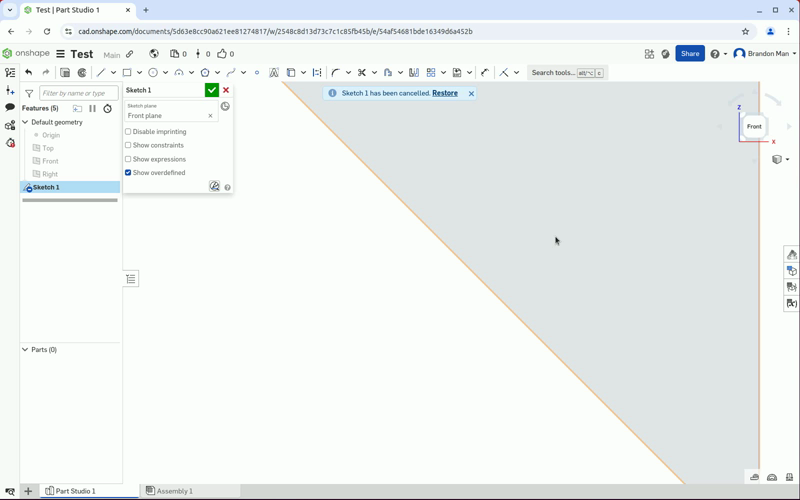
click(555, 236)
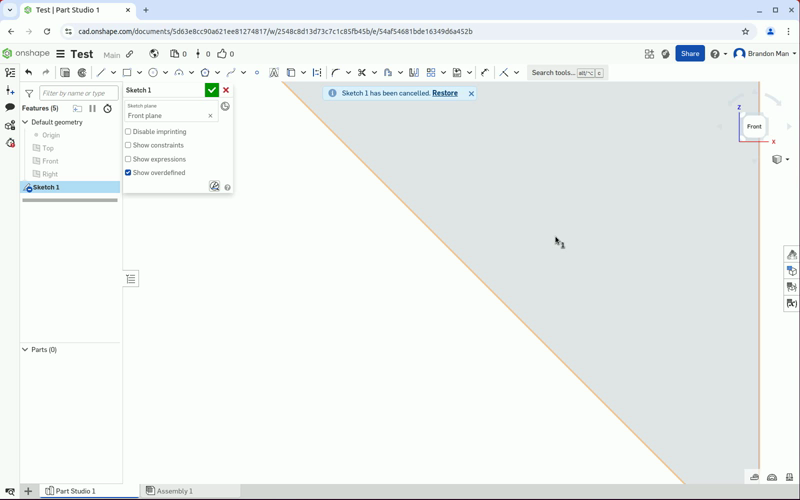
scroll(-6)
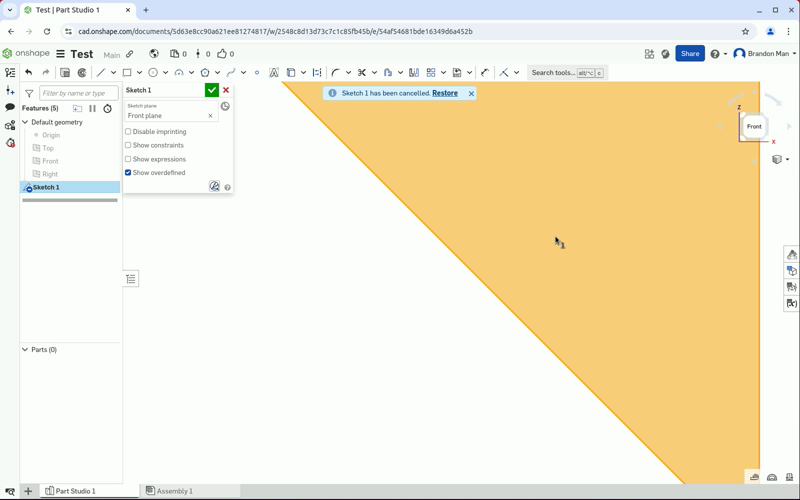
scroll(-6)
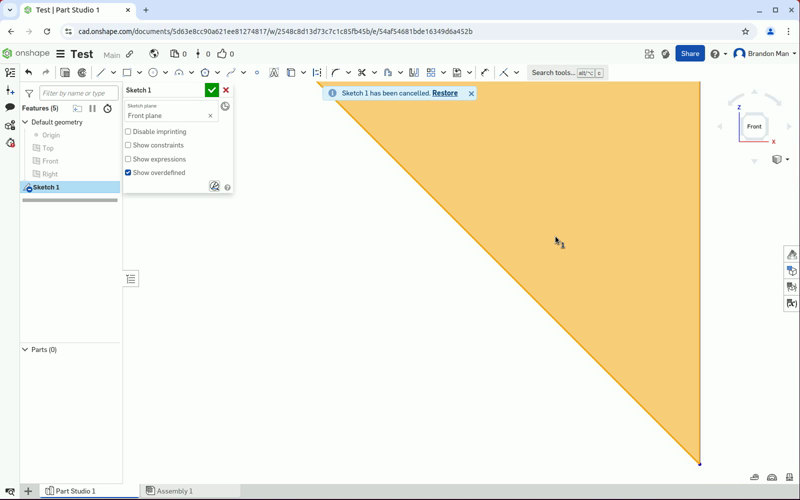
scroll(-6)
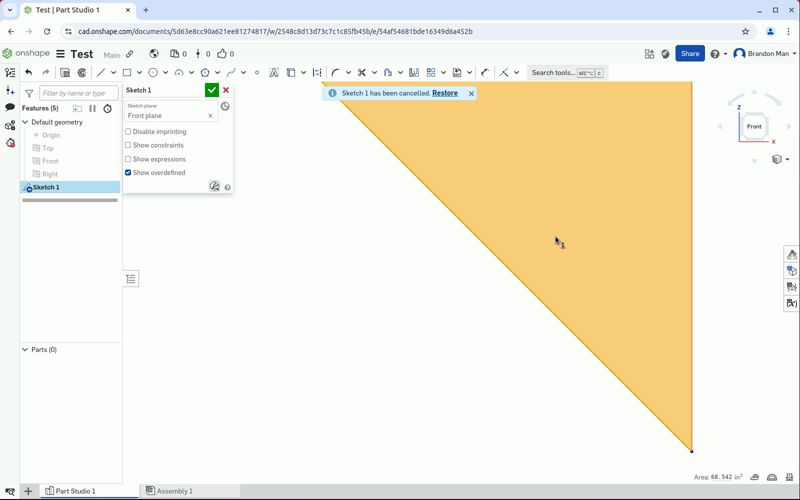
scroll(-6)
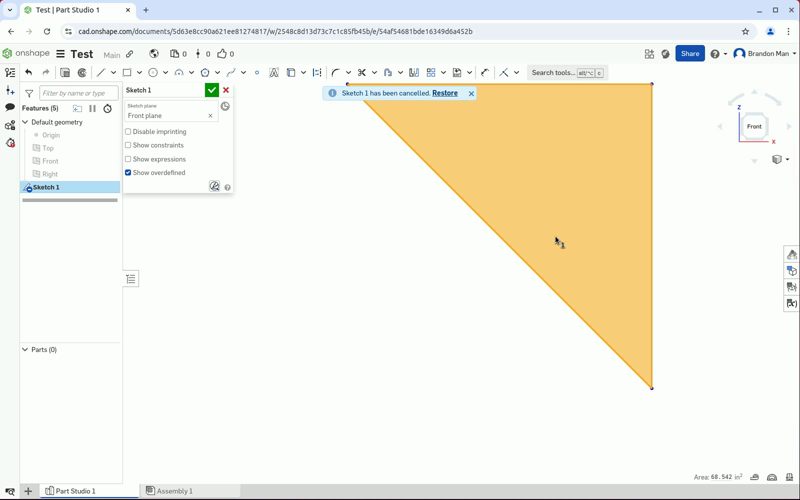
scroll(-6)
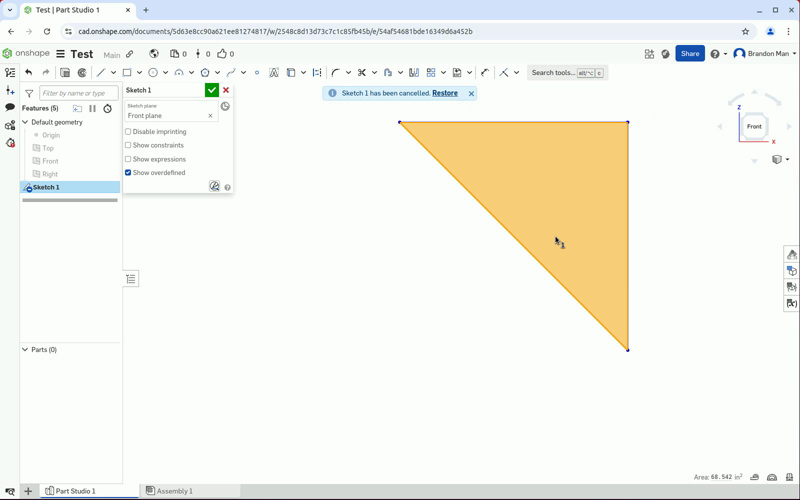
scroll(-6)
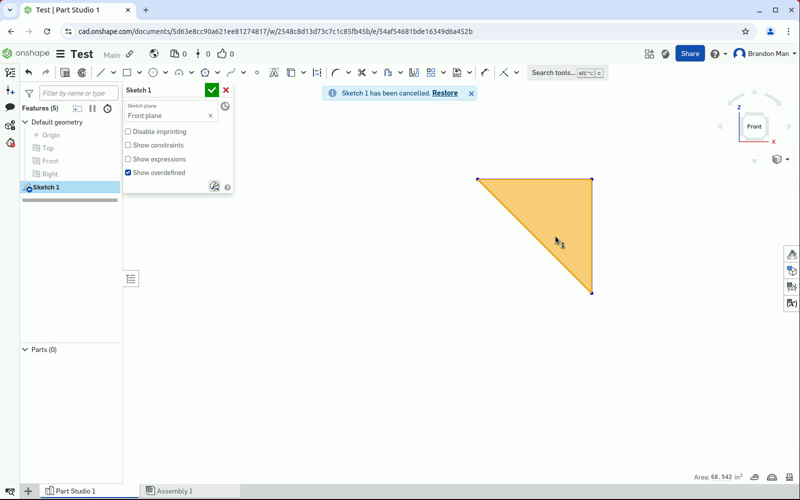
scroll(-6)
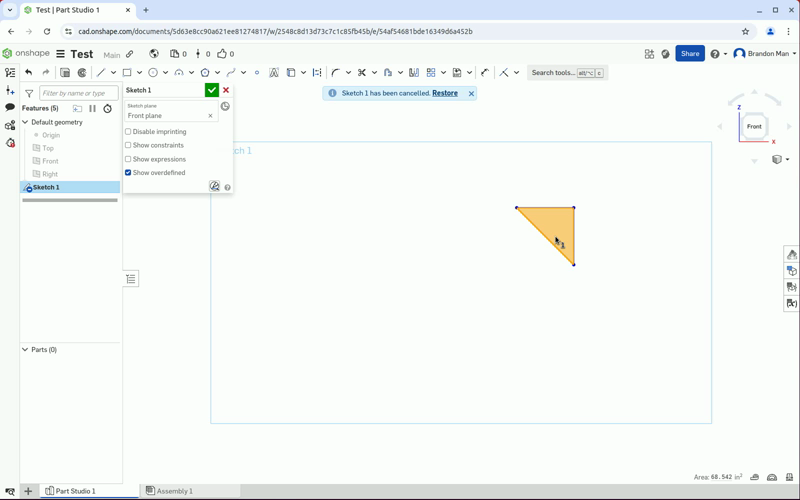
mouse_move(73, 352)
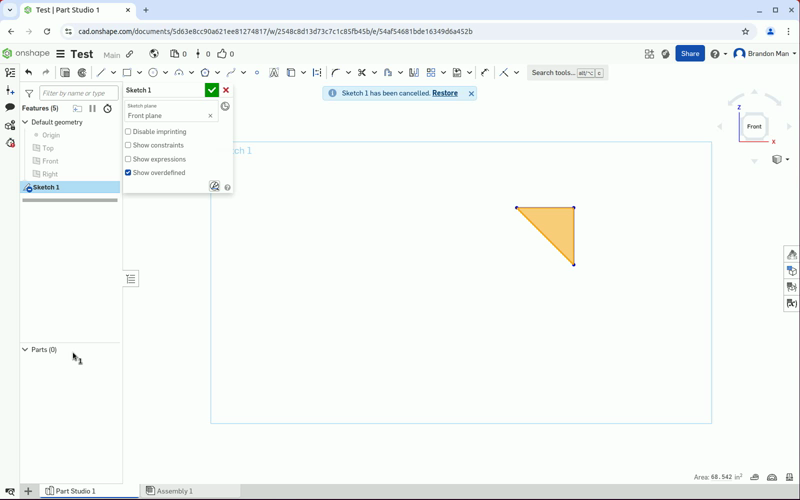
key(shift+y)
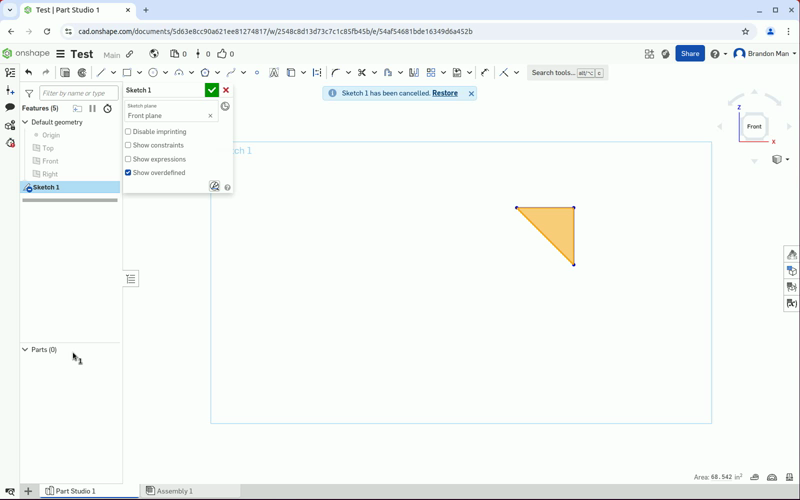
key(shift+e)
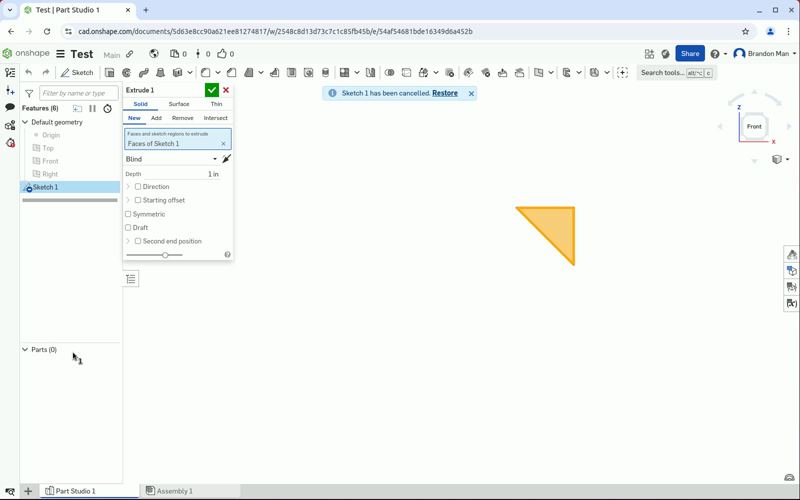
mouse_move(143, 106)
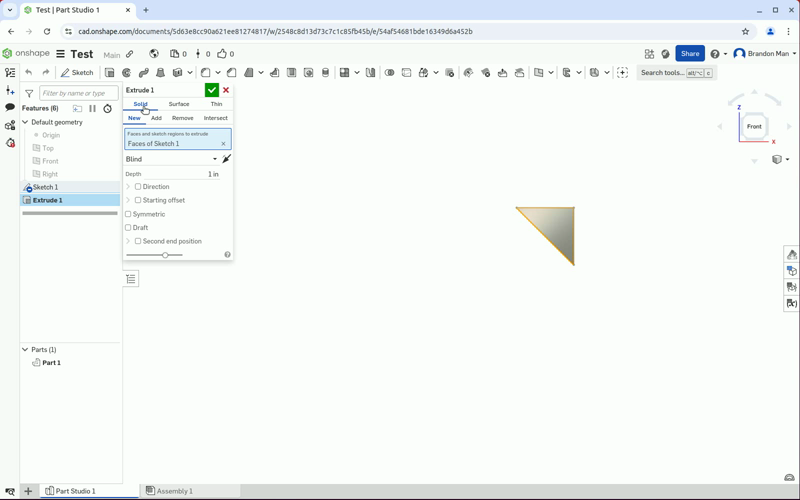
click(143, 106)
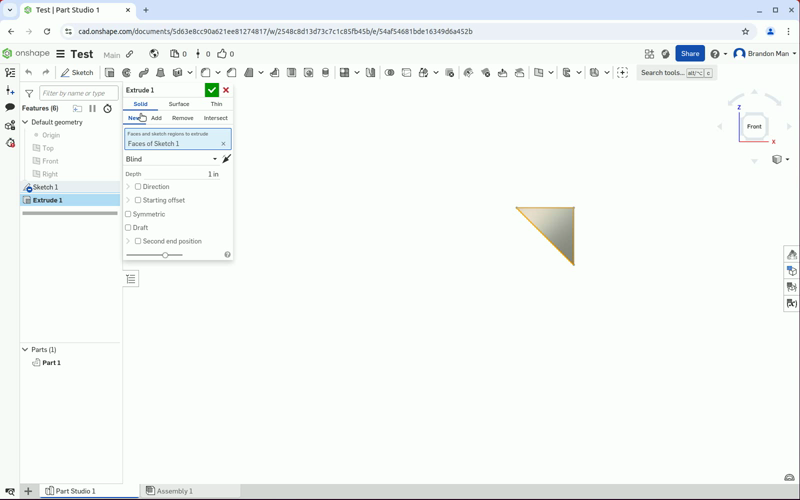
mouse_move(137, 120)
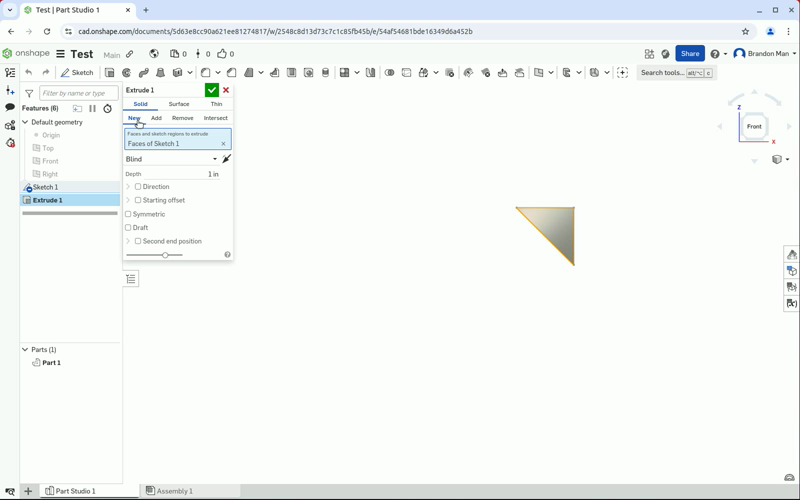
click(137, 120)
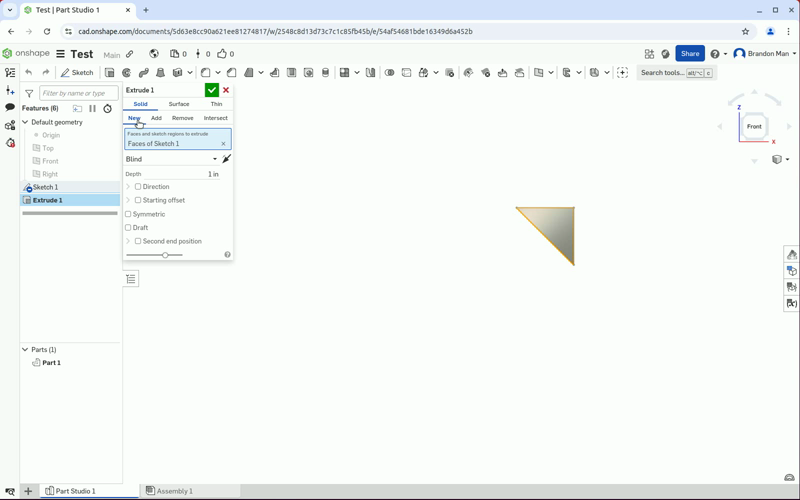
key(tab, 4)
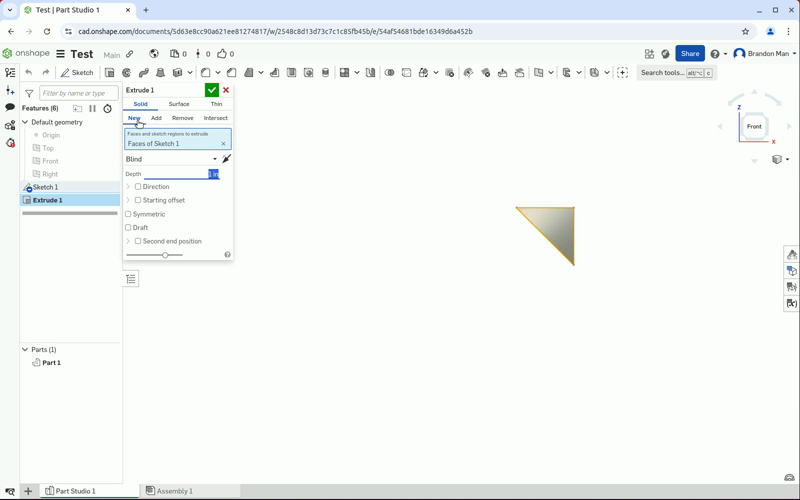
text(15.406)
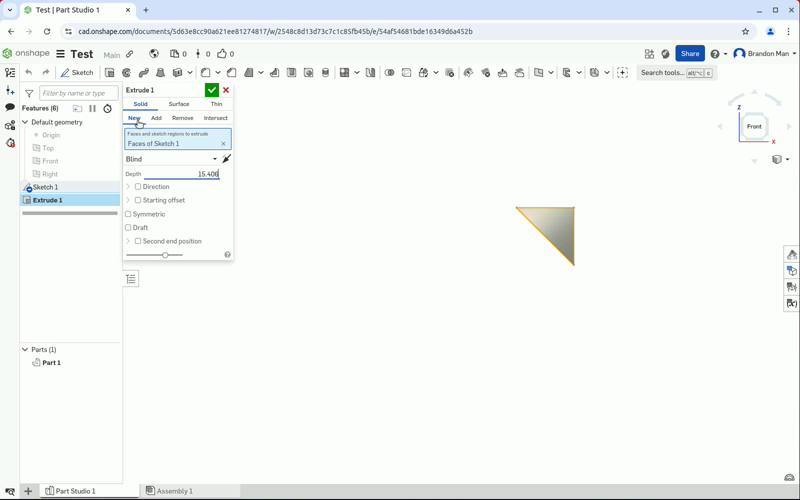
key(tab, 3)
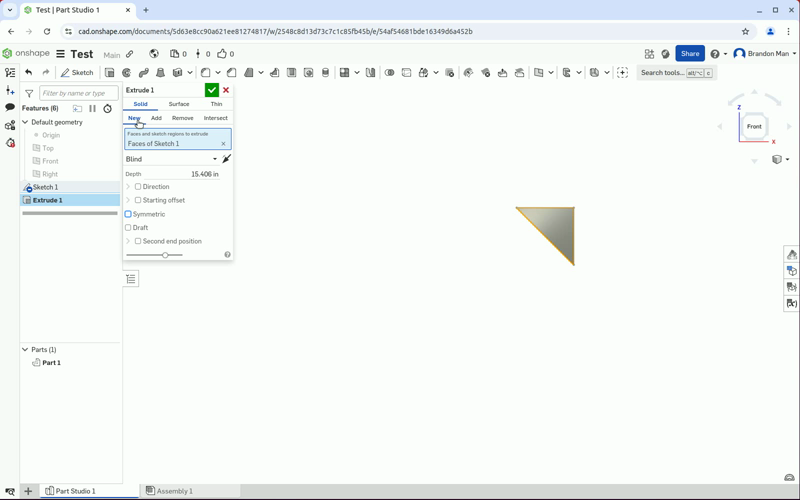
key(space)
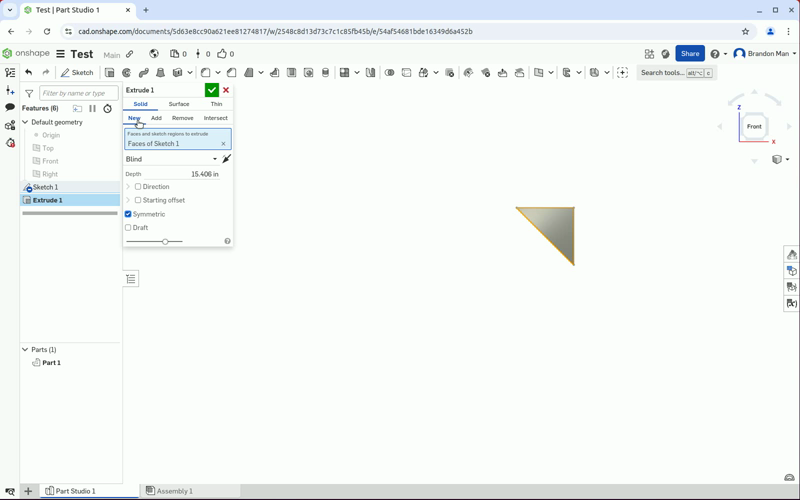
key(enter)
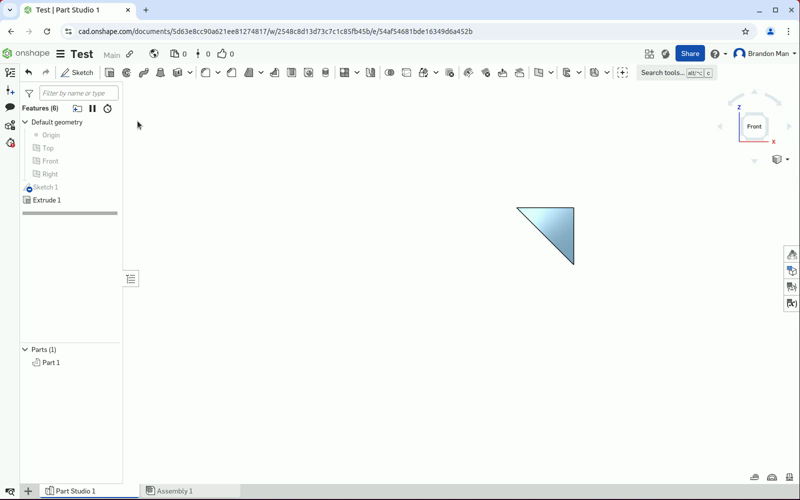
key(shift+h)
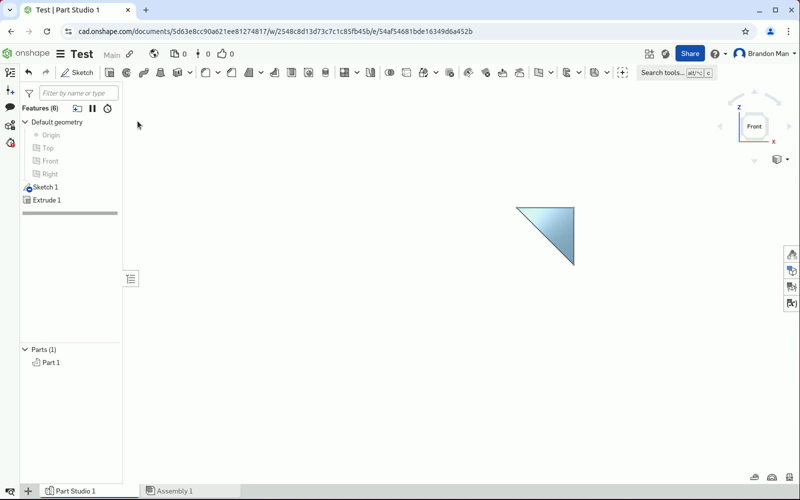
key(shift+h)
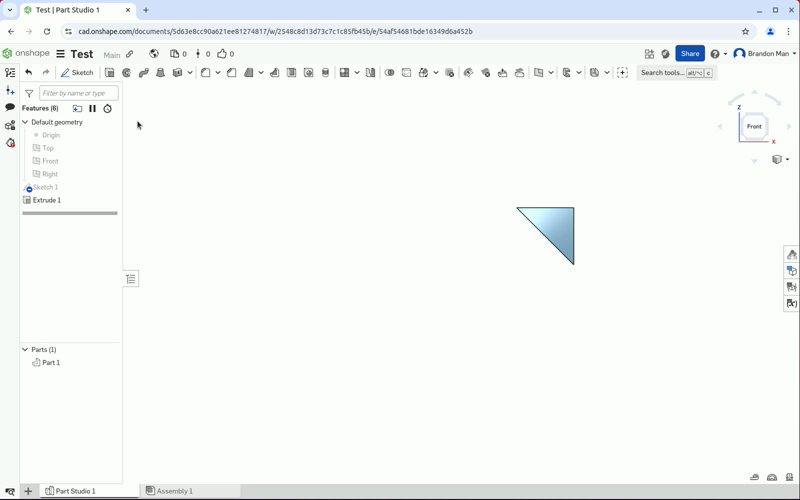
mouse_move(73, 189)
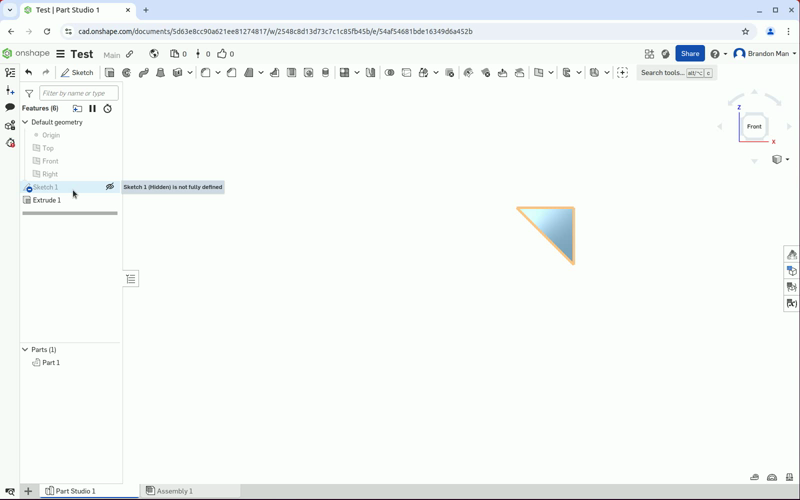
click(73, 189)
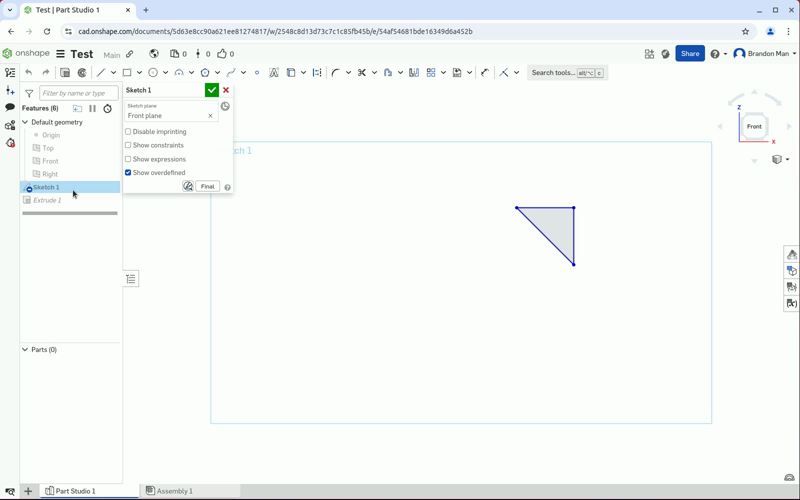
mouse_move(229, 92)
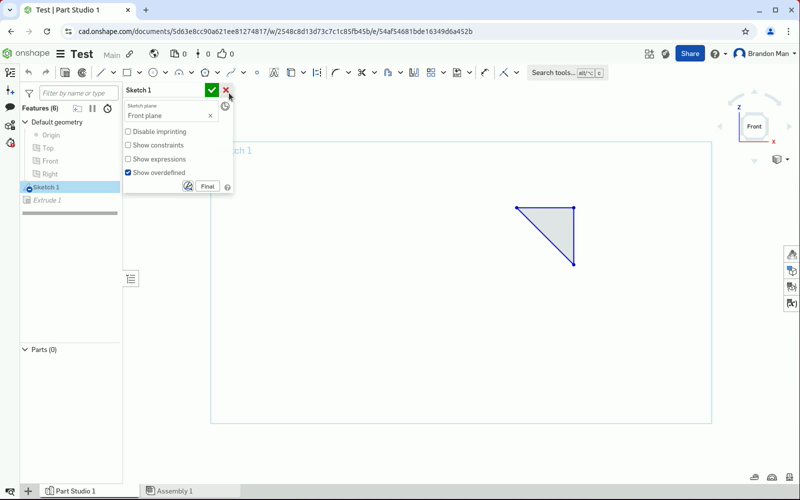
click(229, 92)
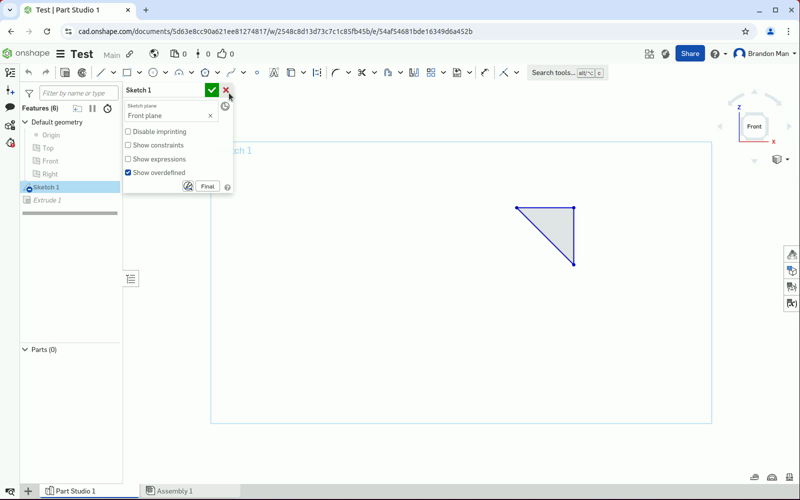
key(shift+s)
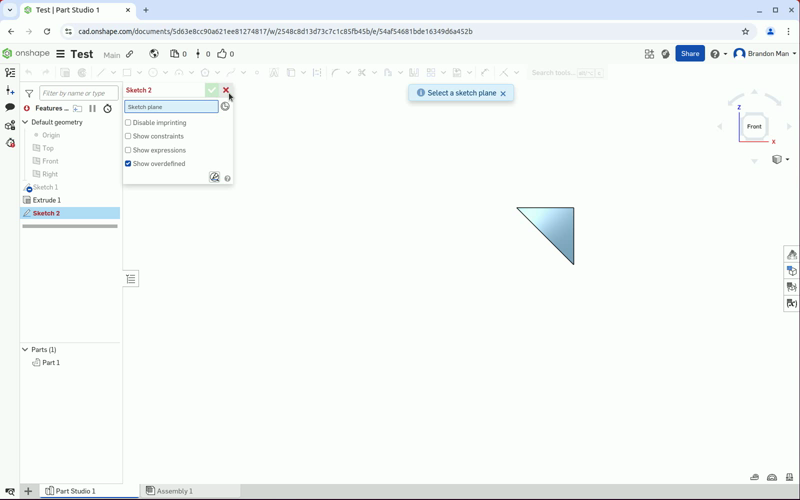
mouse_move(73, 163)
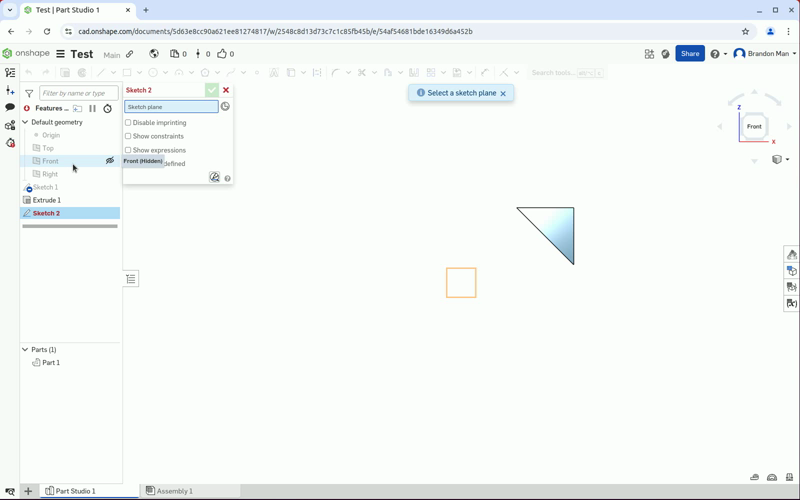
click(73, 163)
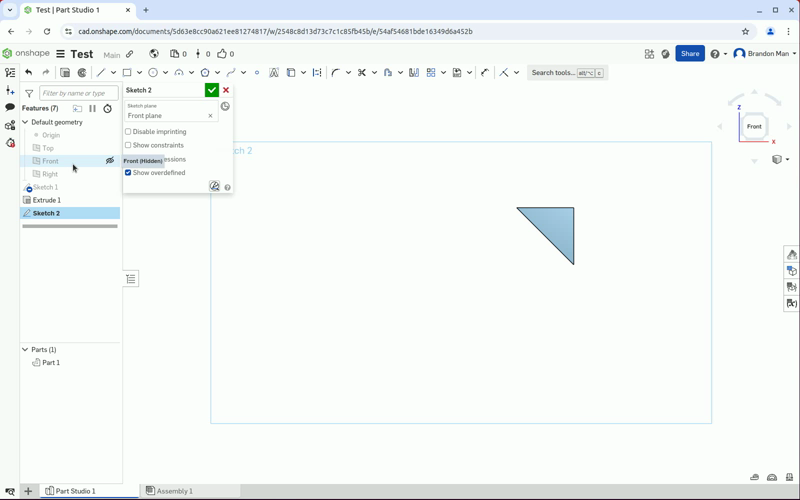
mouse_move(73, 352)
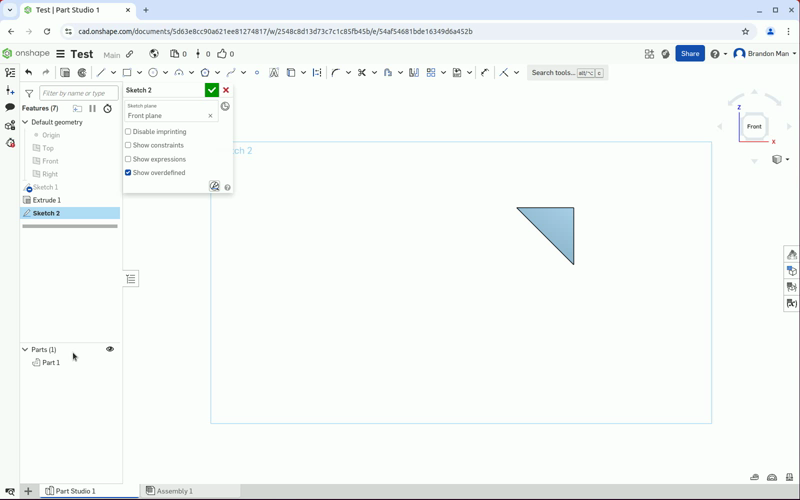
key(y)
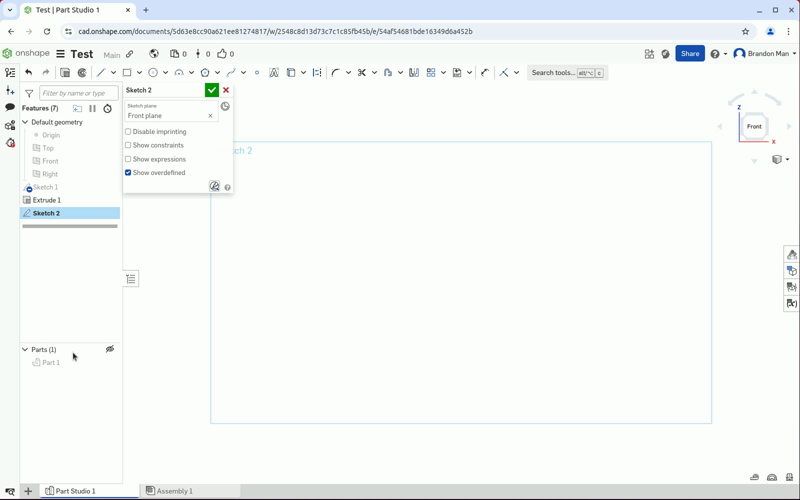
key(l)
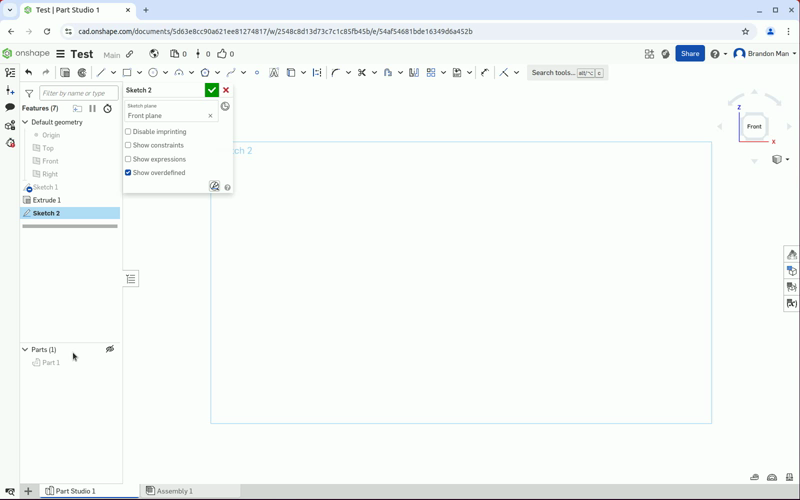
key_down(shift)
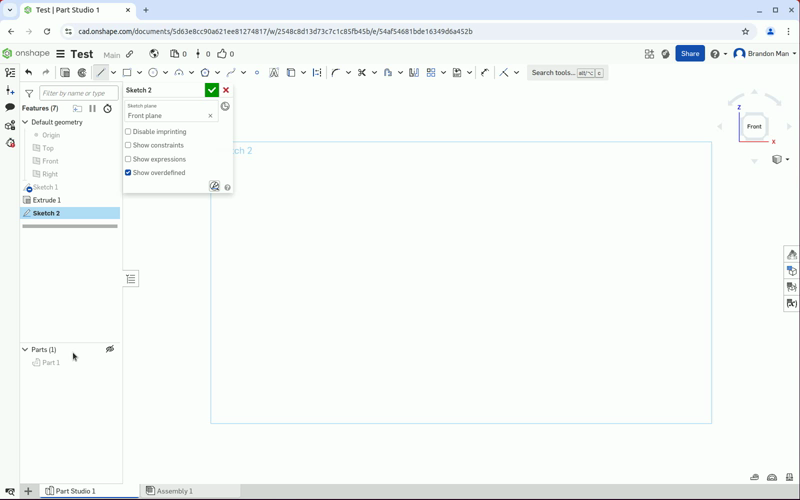
mouse_move(460, 282)
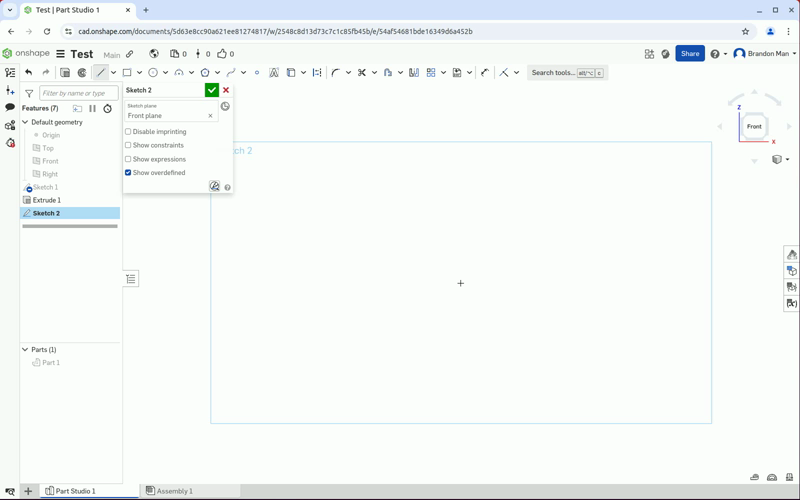
click(460, 282)
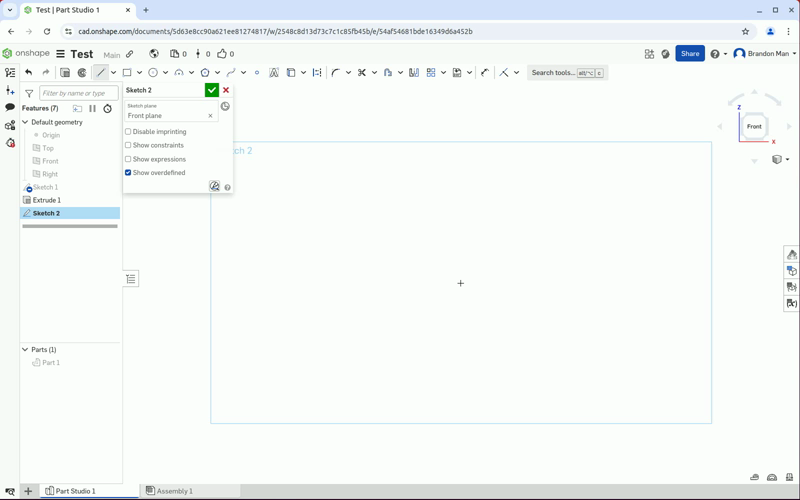
key_up(shift)
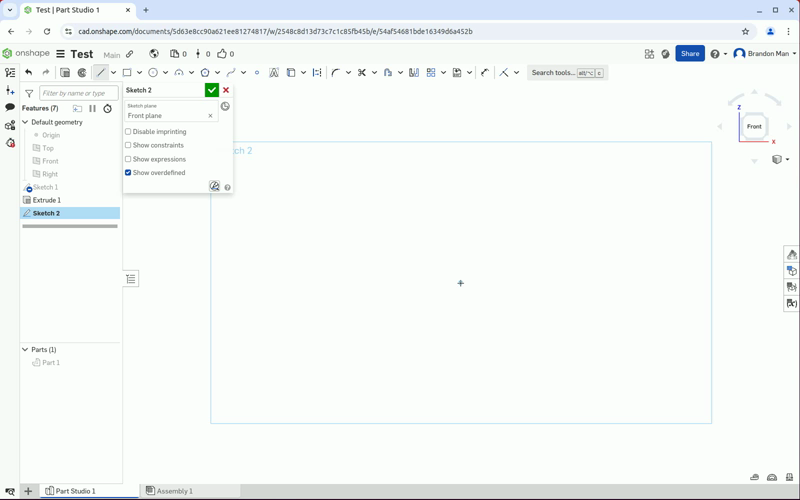
key_down(shift)
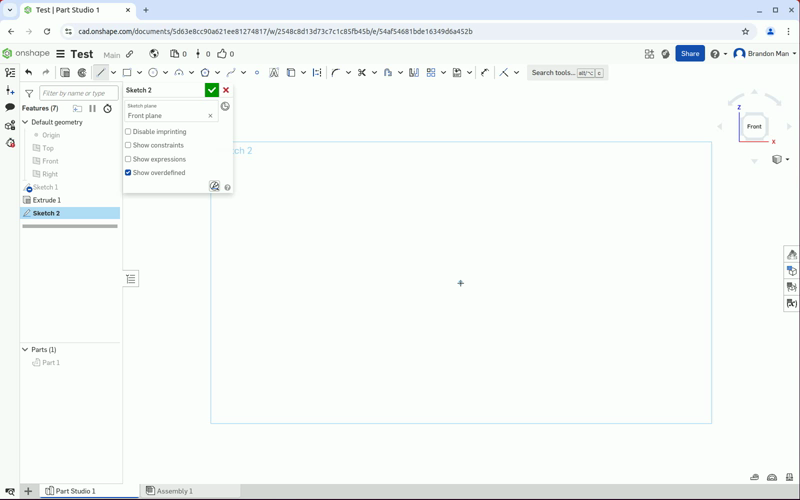
mouse_move(573, 282)
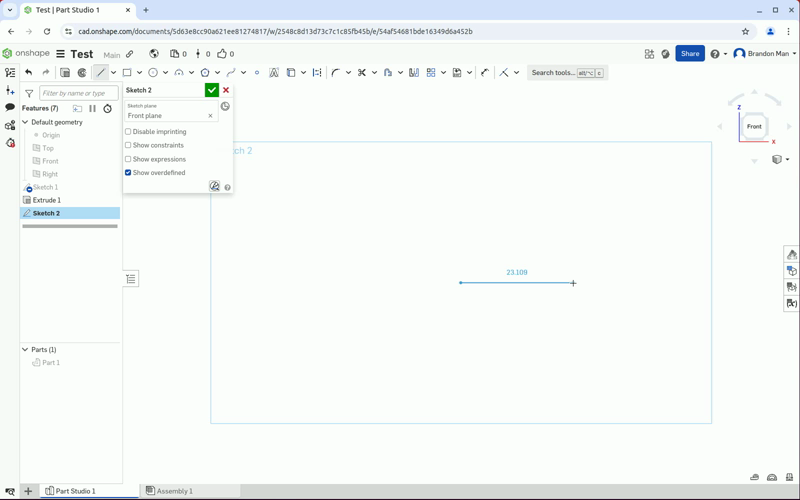
click(573, 282)
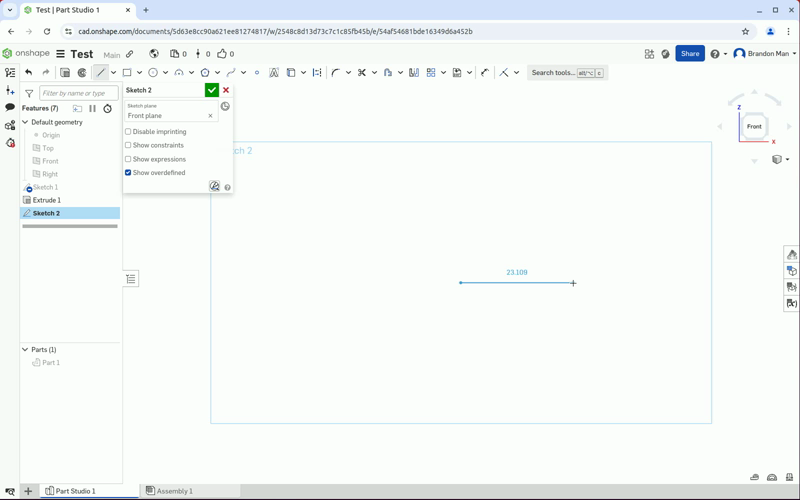
key_up(shift)
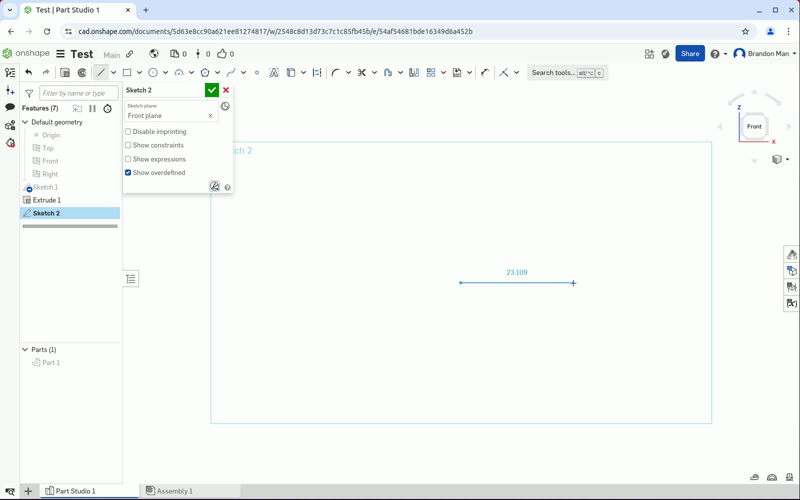
key_down(shift)
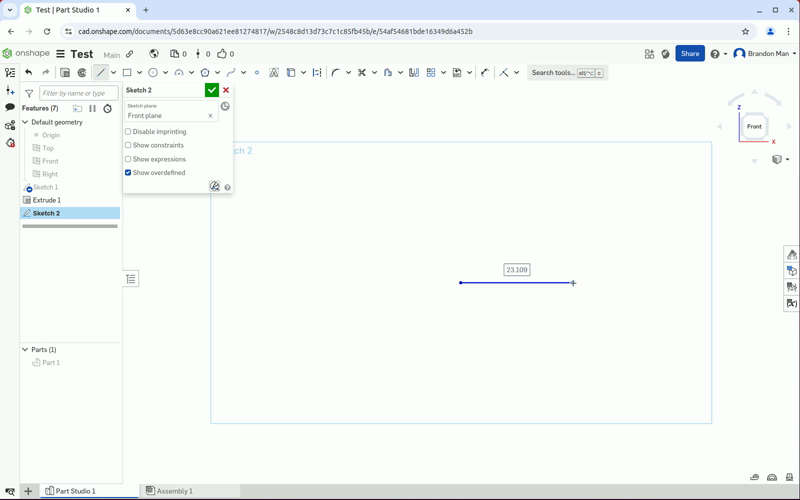
mouse_move(589, 282)
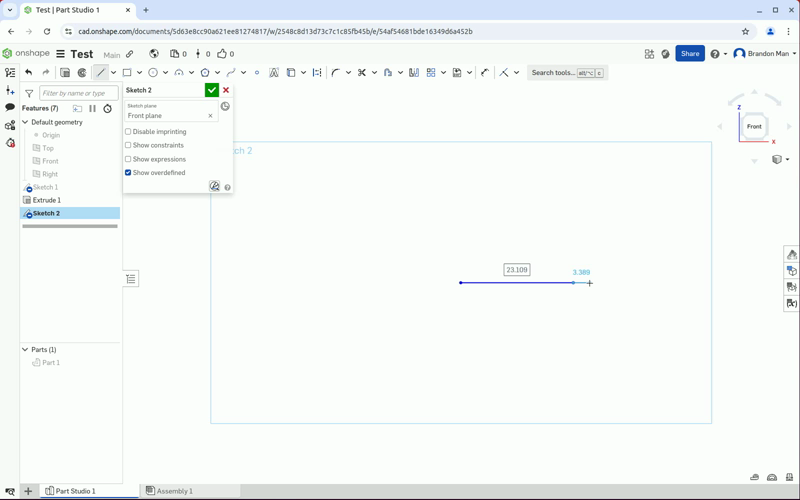
mouse_move(573, 264)
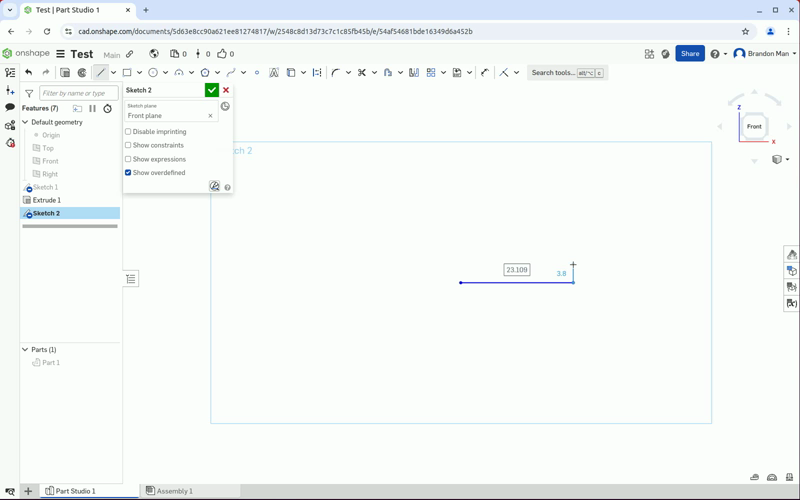
click(573, 264)
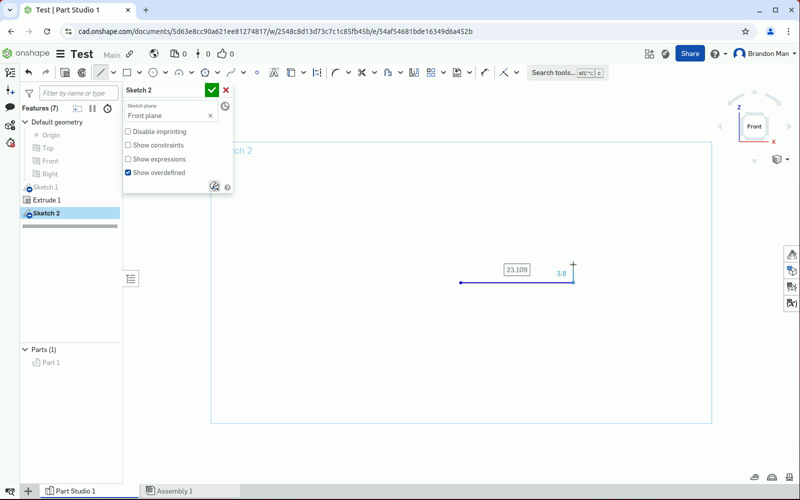
key_up(shift)
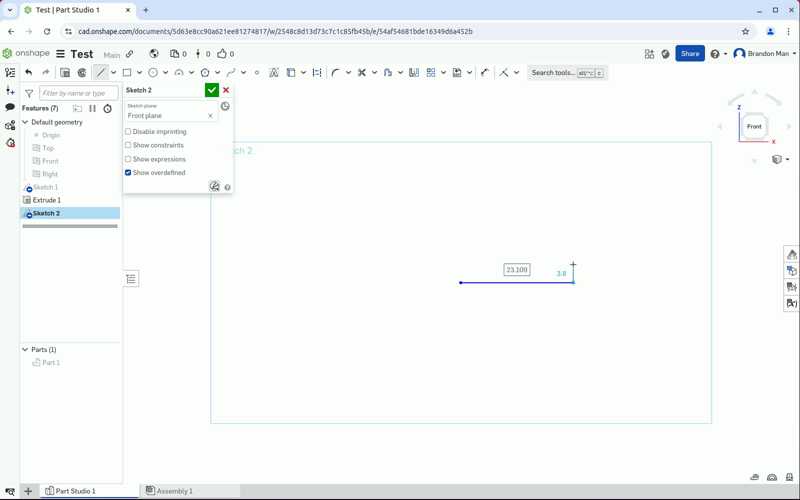
key_down(shift)
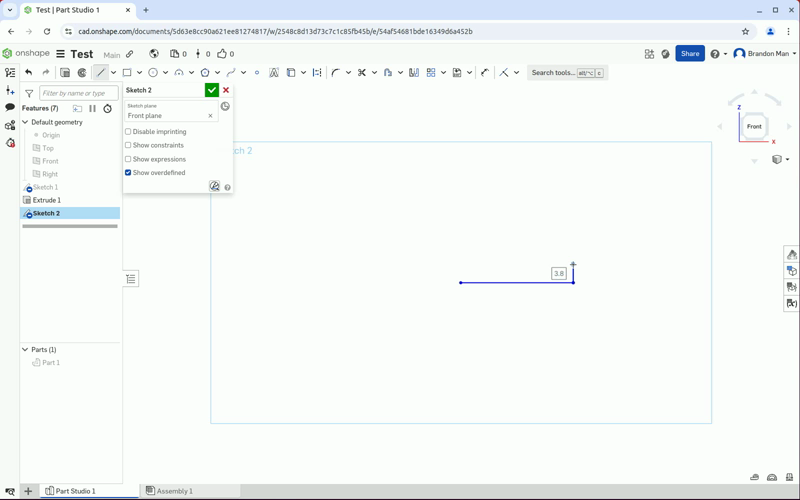
mouse_move(517, 208)
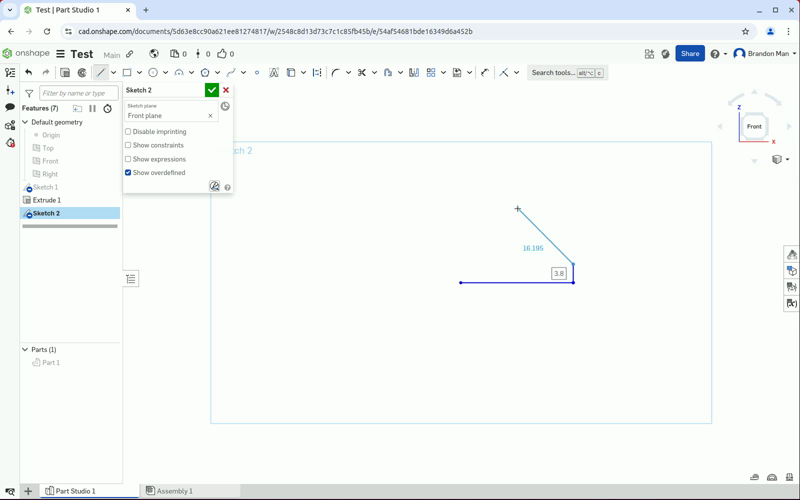
click(517, 208)
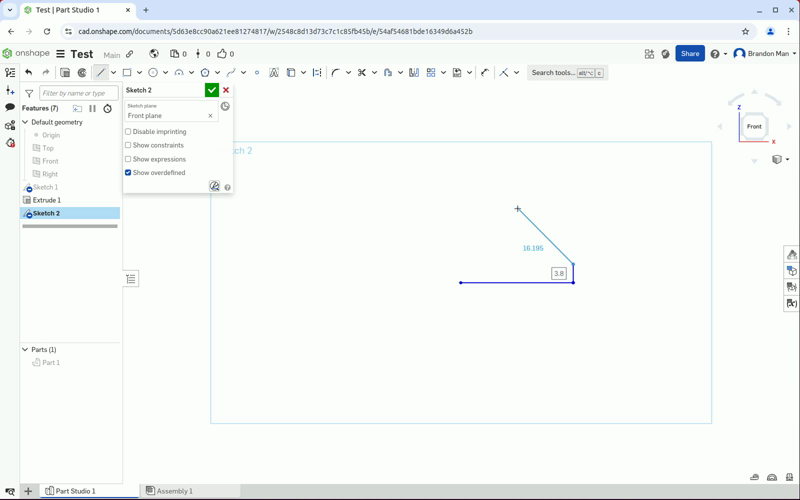
key_up(shift)
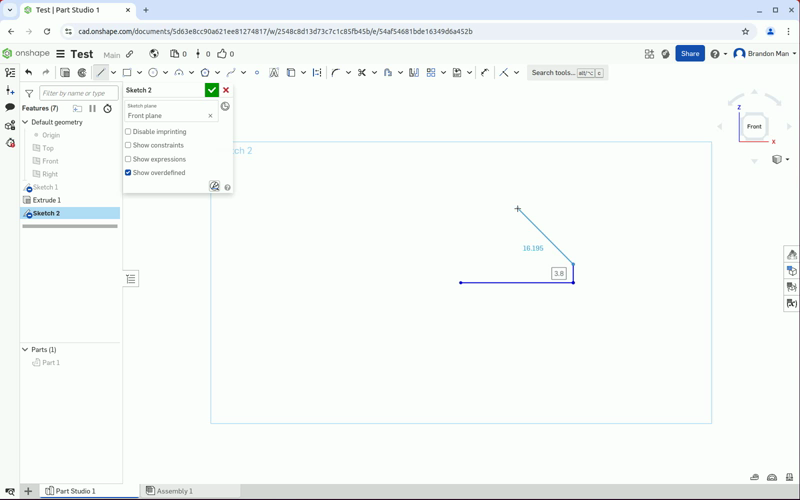
key_down(shift)
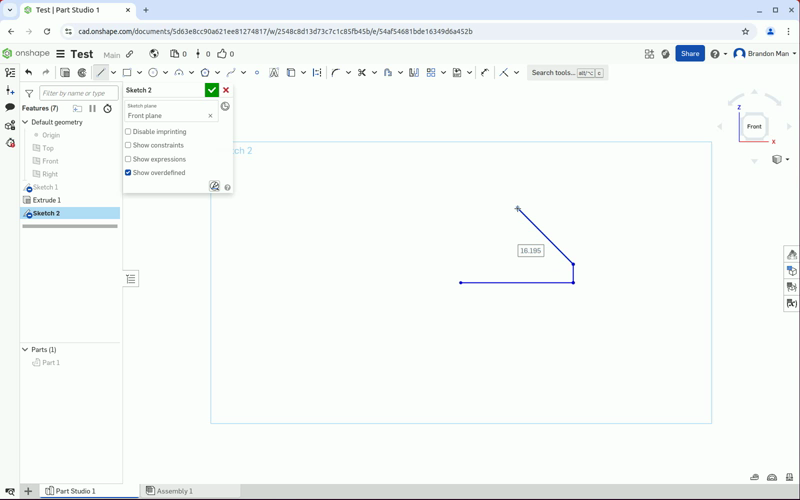
mouse_move(547, 208)
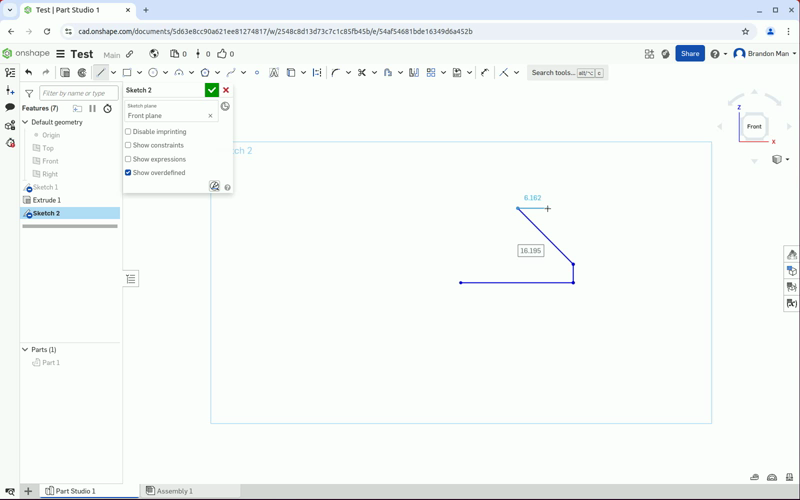
mouse_move(460, 208)
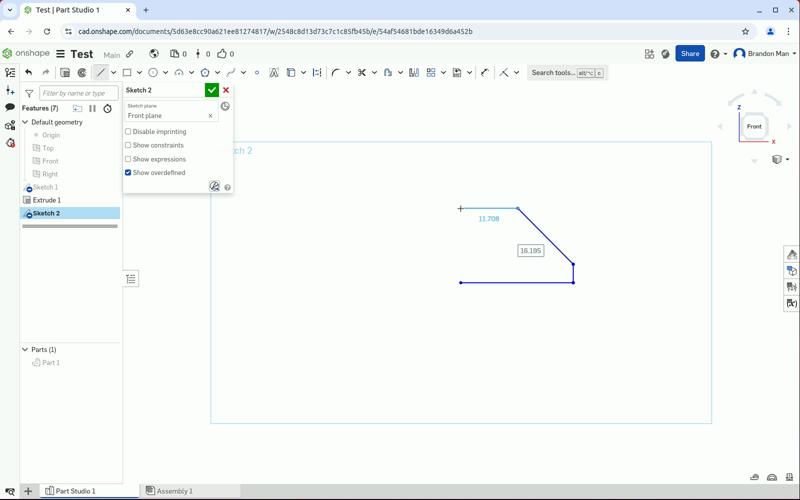
click(460, 208)
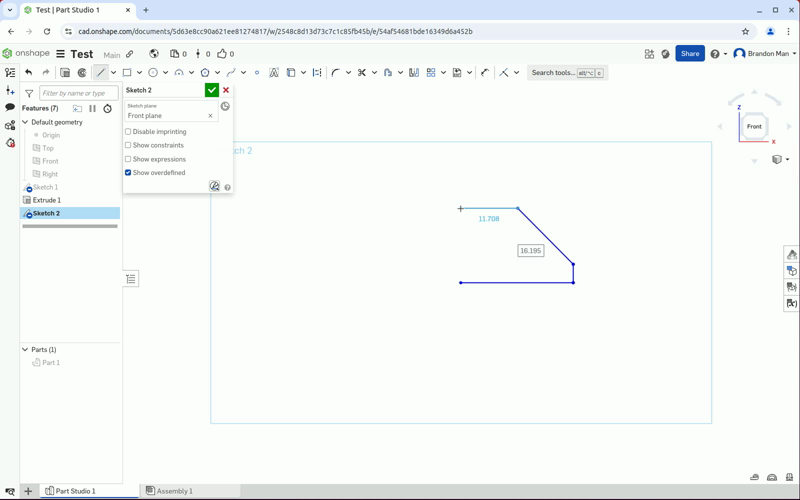
key_up(shift)
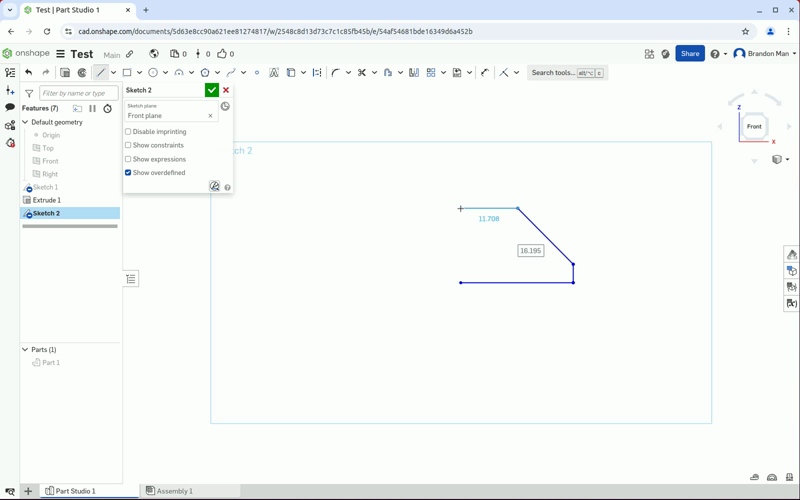
key_down(shift)
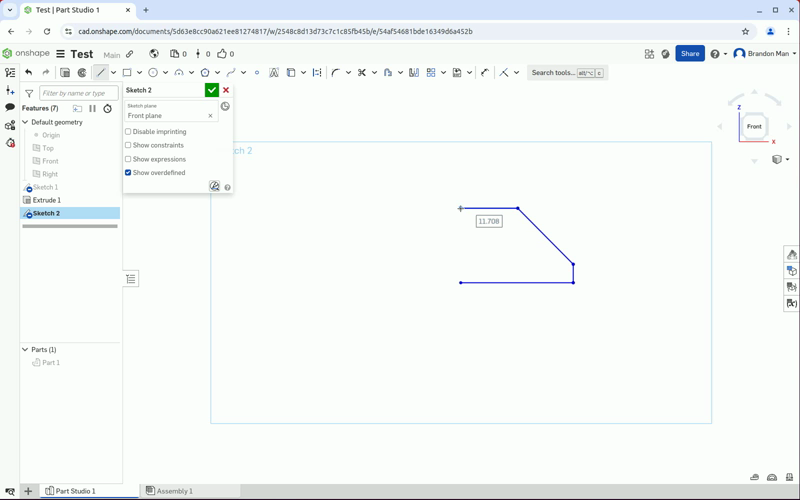
mouse_move(460, 282)
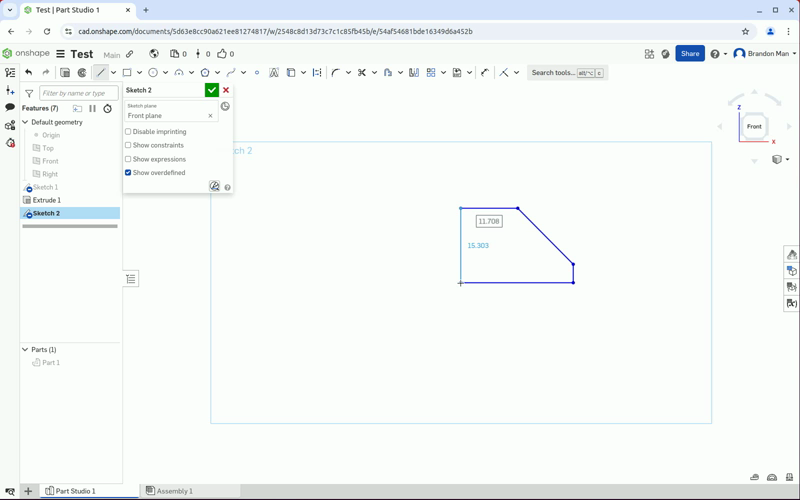
key_up(shift)
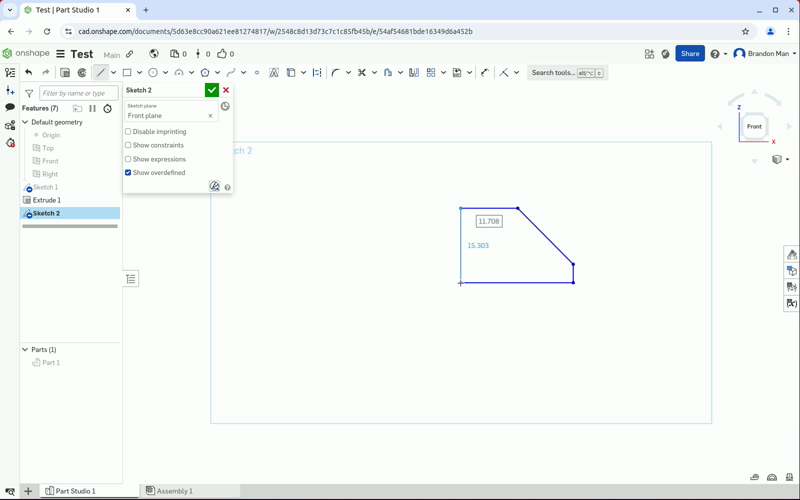
click(460, 282)
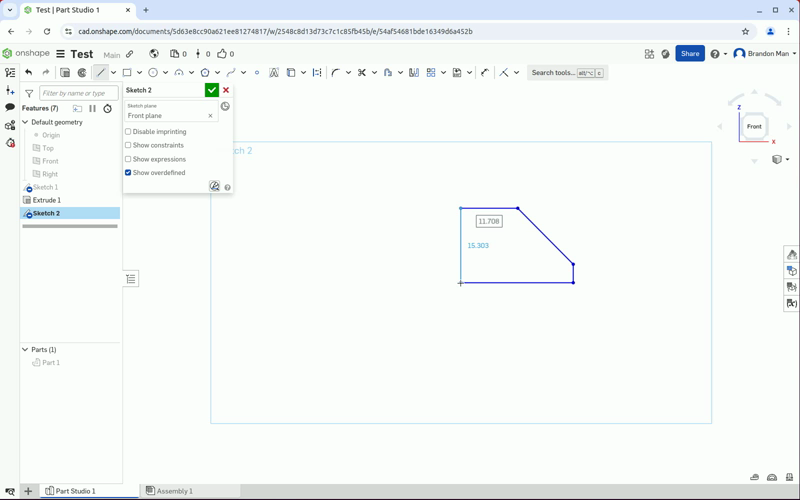
key(esc)
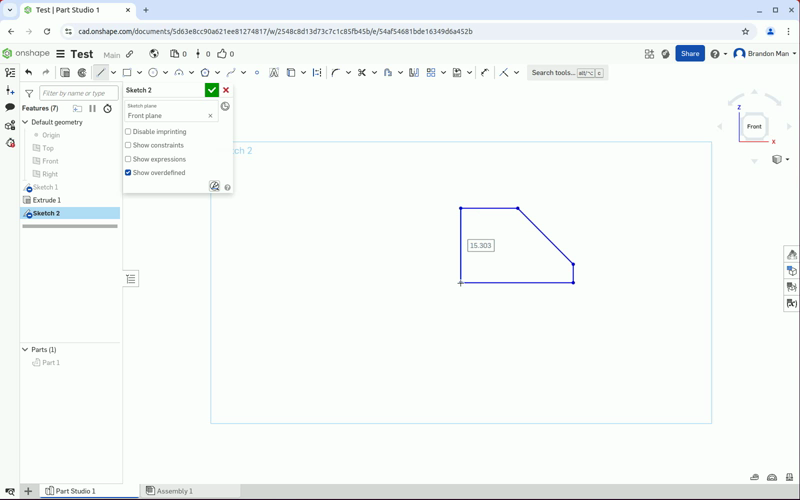
mouse_move(536, 240)
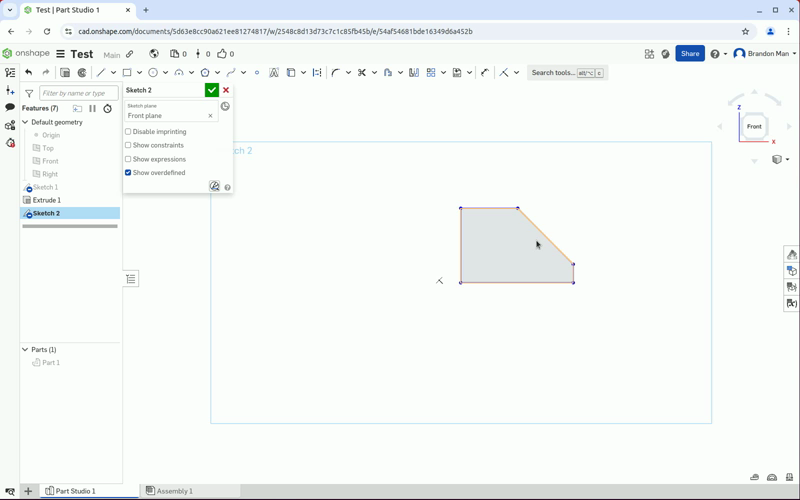
click(536, 240)
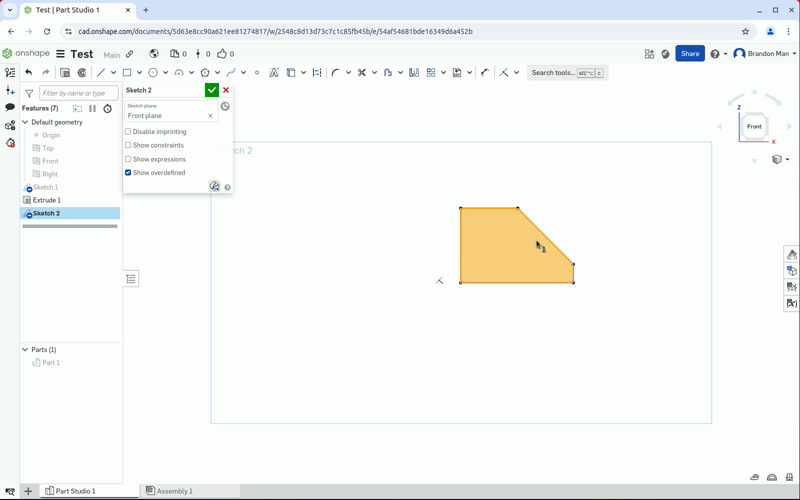
mouse_move(73, 352)
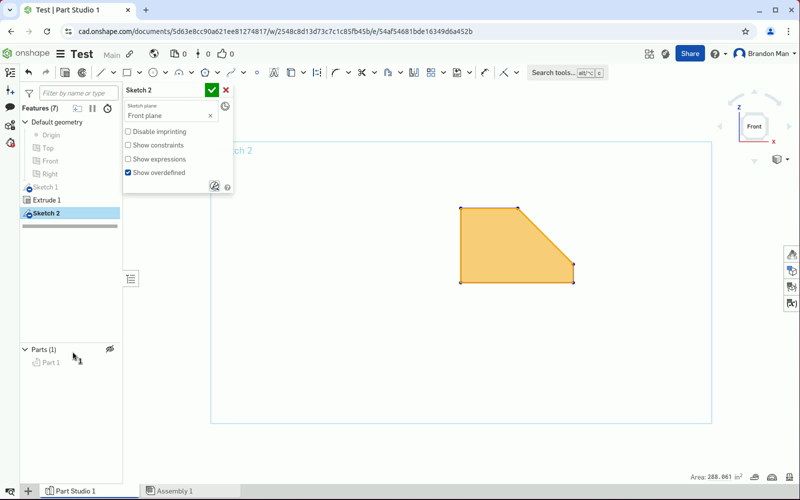
key(shift+y)
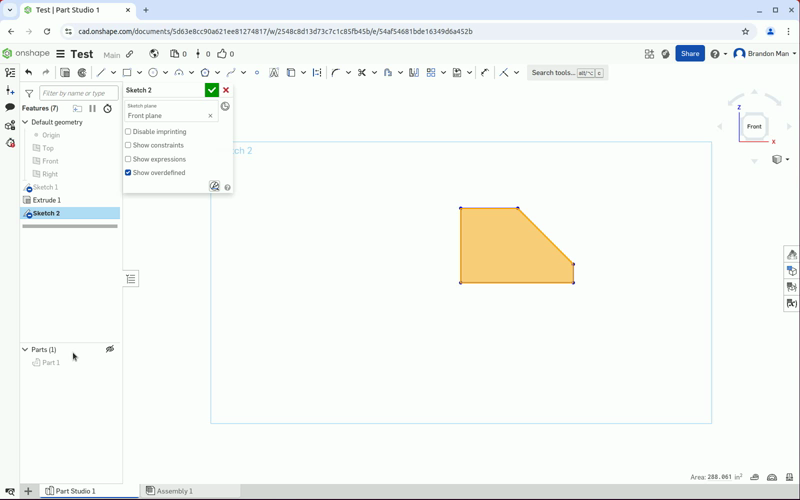
key(shift+e)
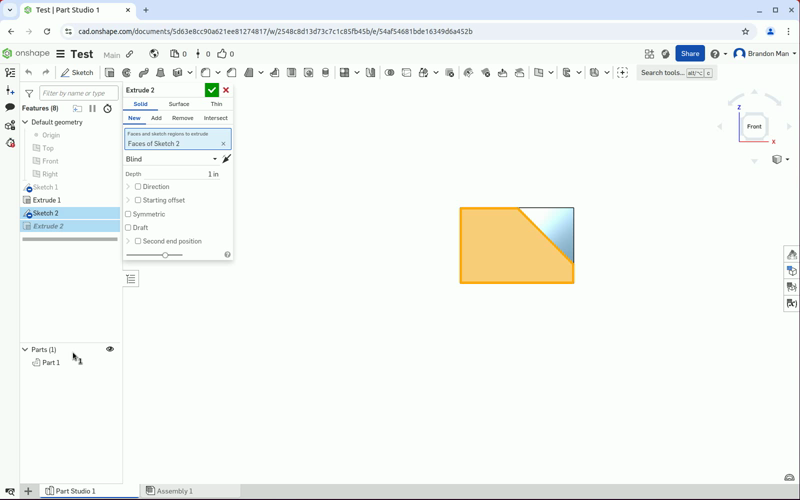
mouse_move(143, 106)
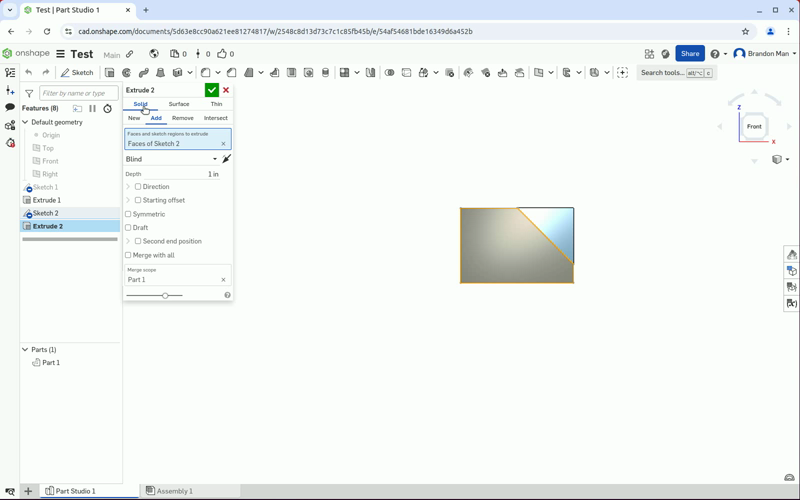
click(143, 106)
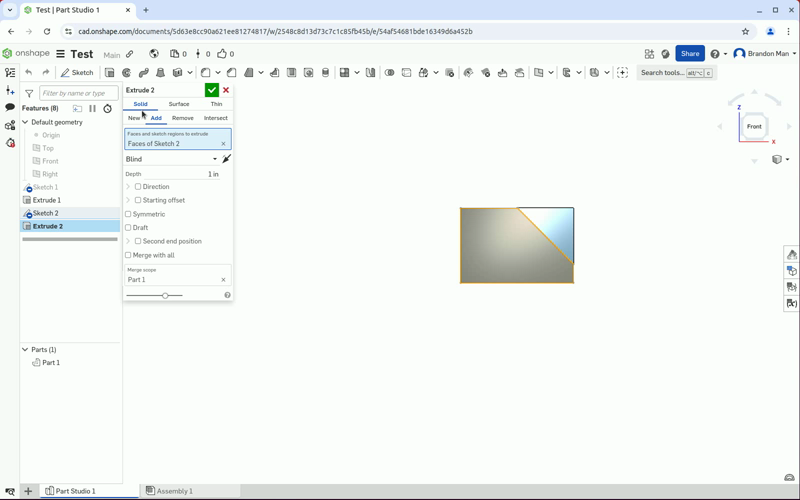
mouse_move(137, 120)
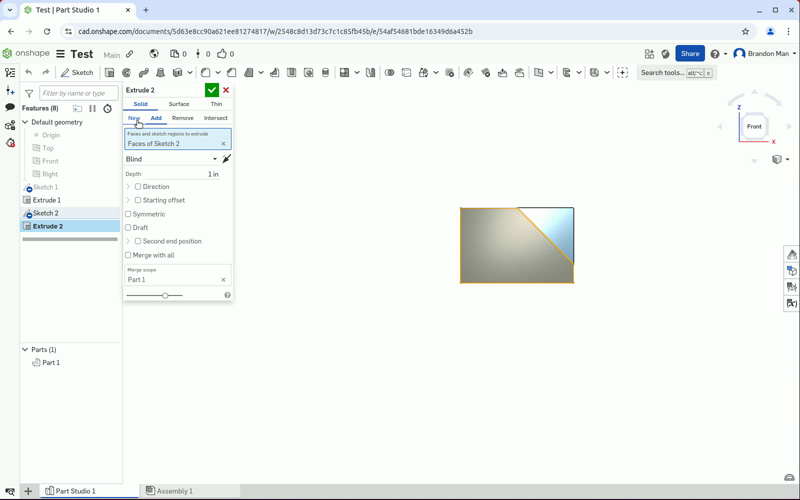
click(137, 120)
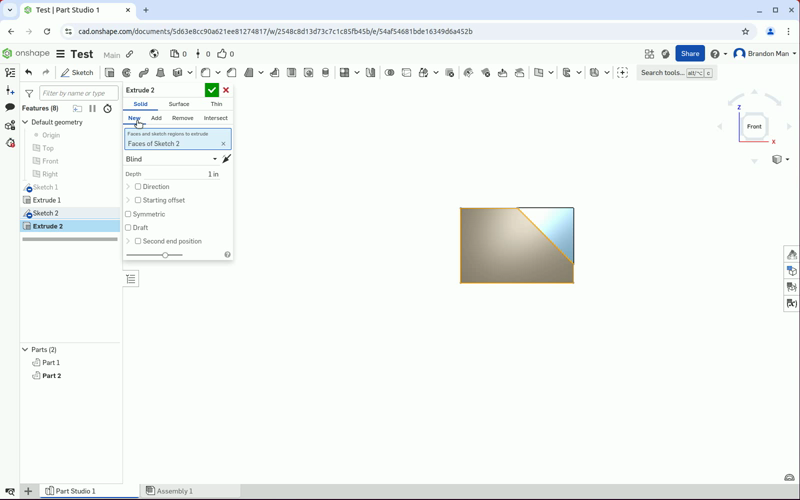
key(tab, 4)
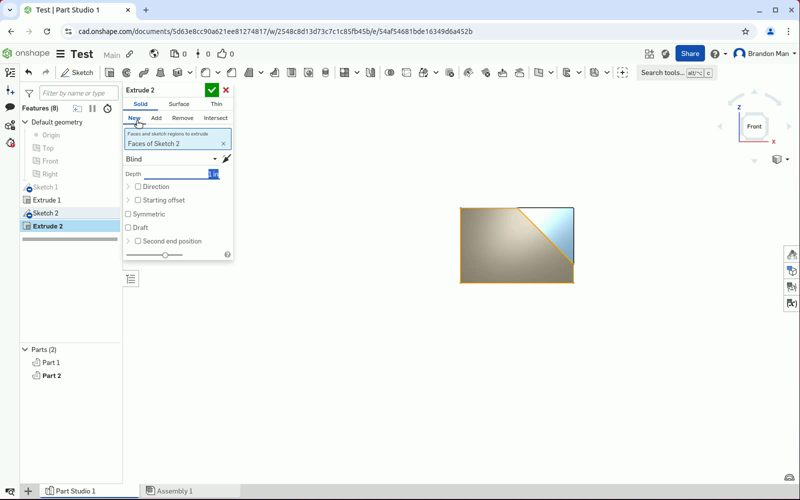
text(15.406)
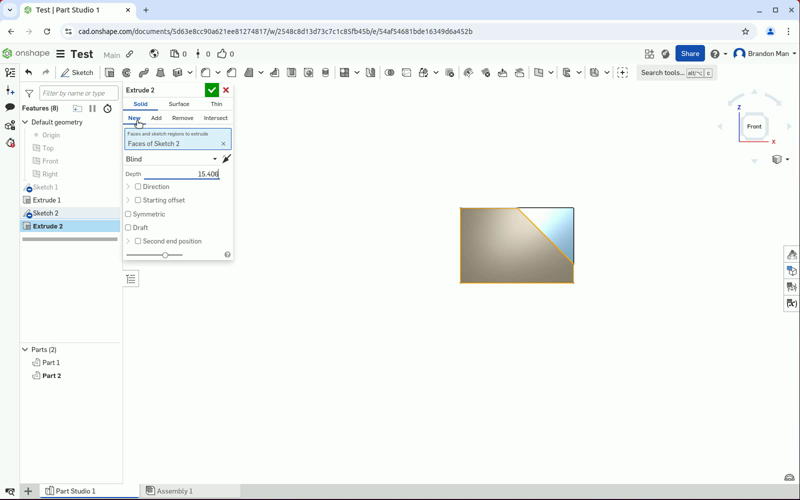
key(tab, 3)
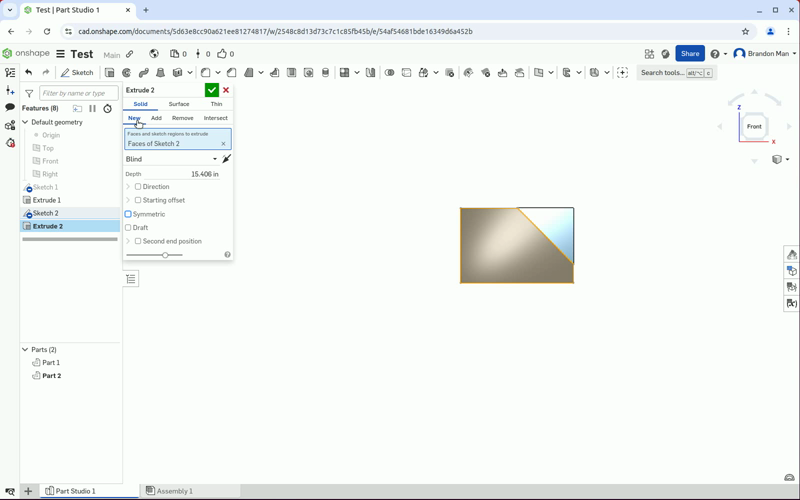
key(space)
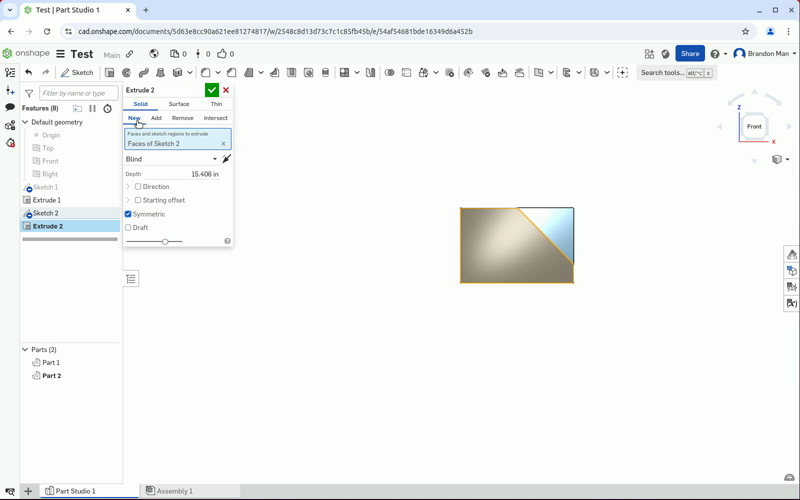
key(enter)
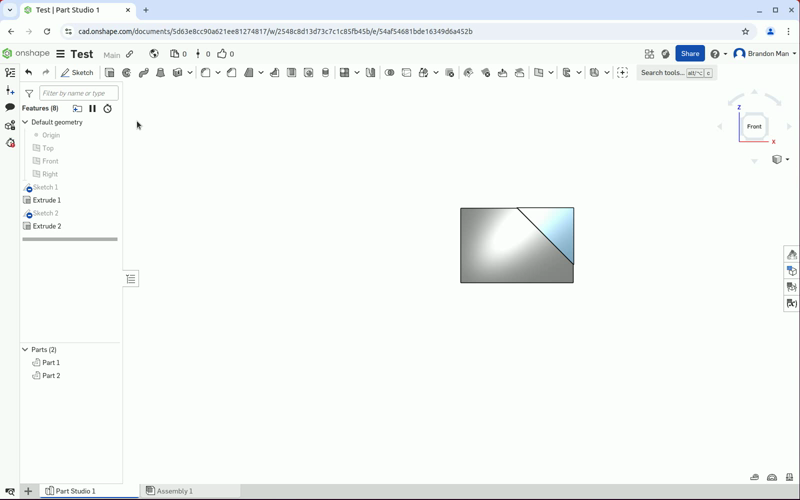
key(shift+h)
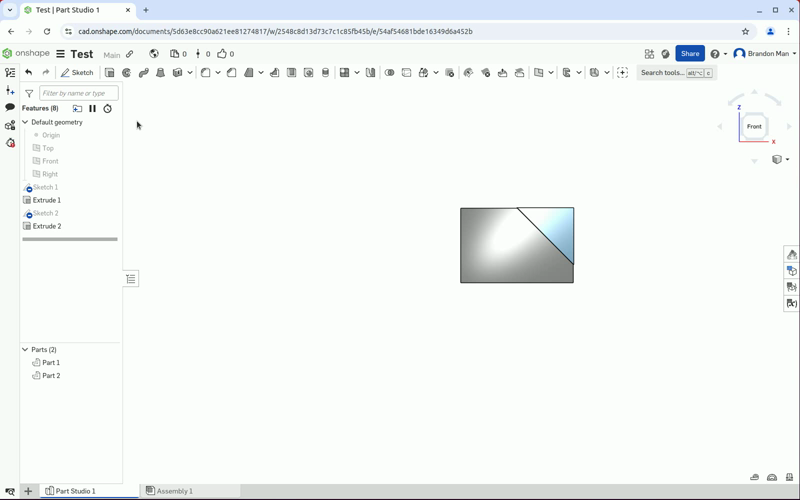
key(shift+h)
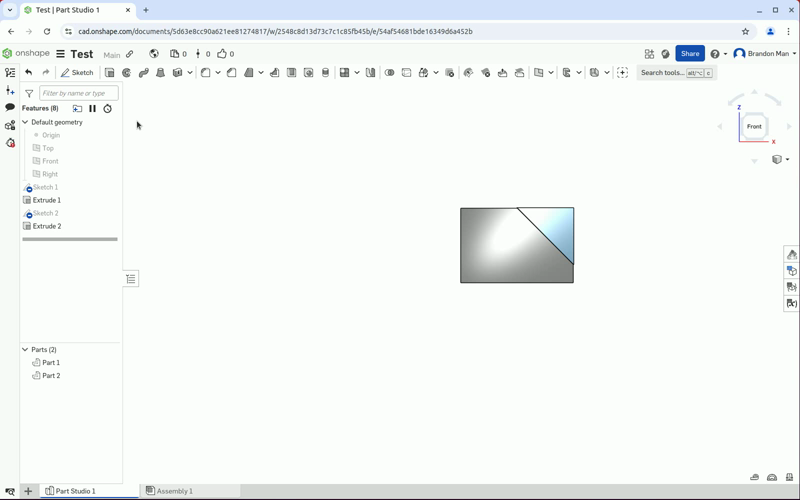
mouse_move(73, 189)
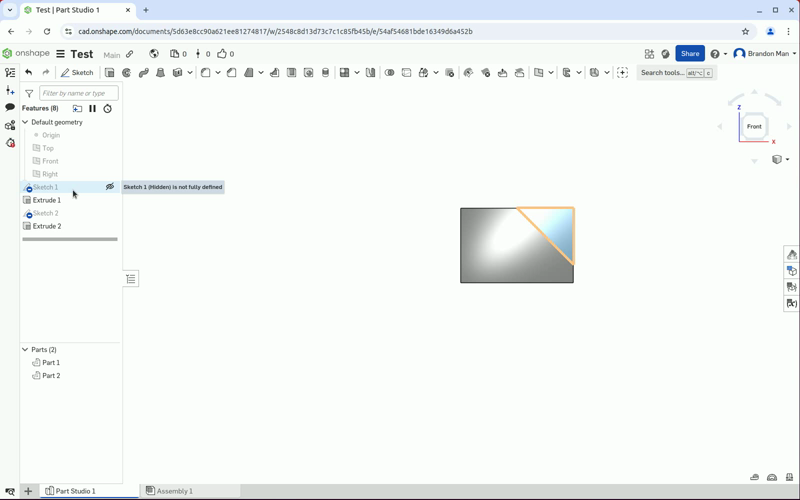
click(73, 189)
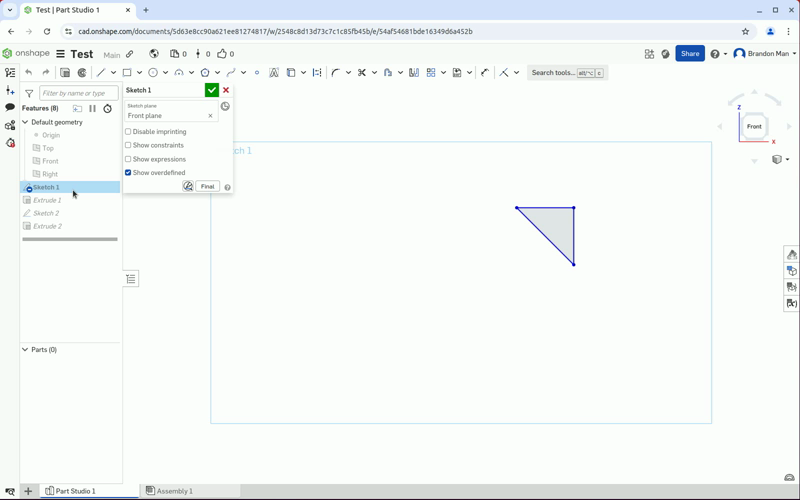
mouse_move(229, 92)
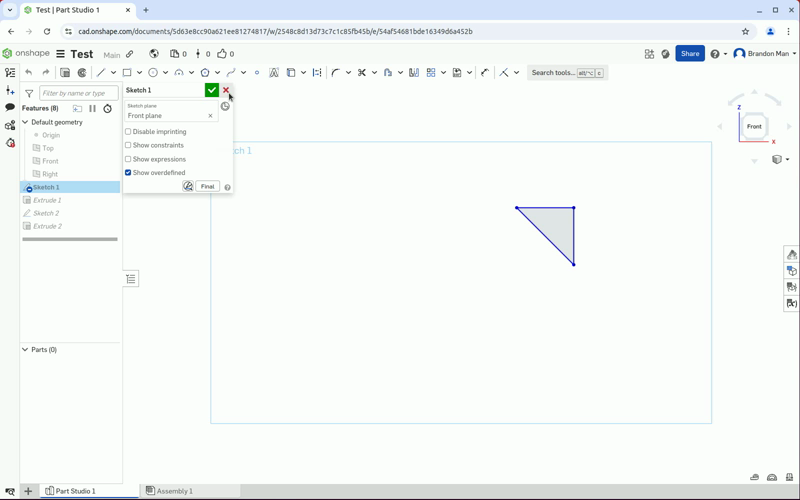
click(229, 92)
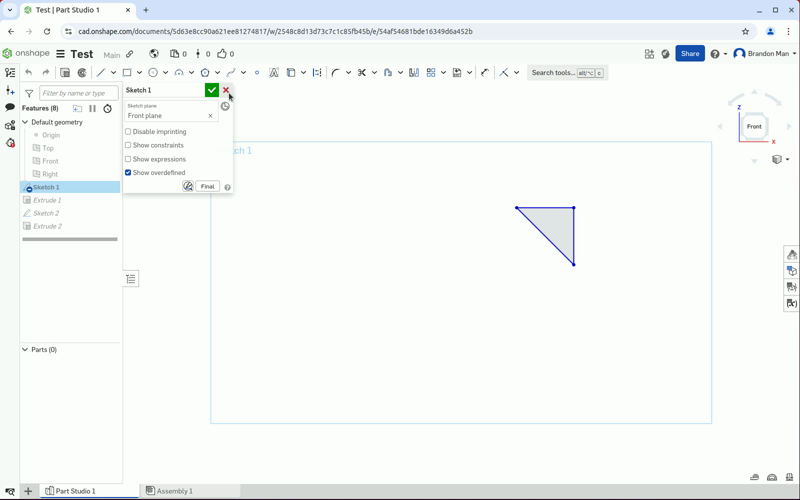
key(shift+s)
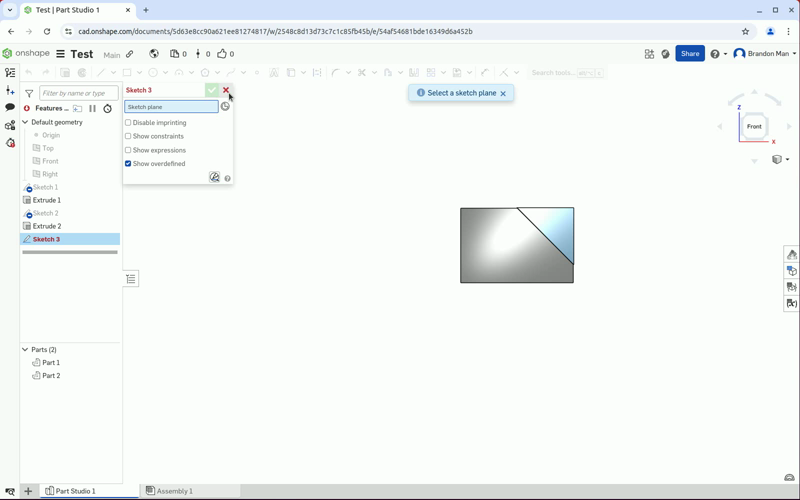
mouse_move(73, 163)
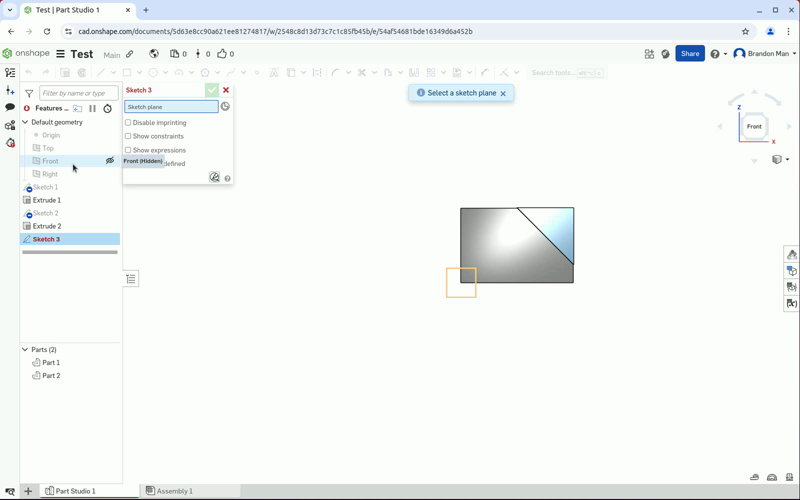
click(73, 163)
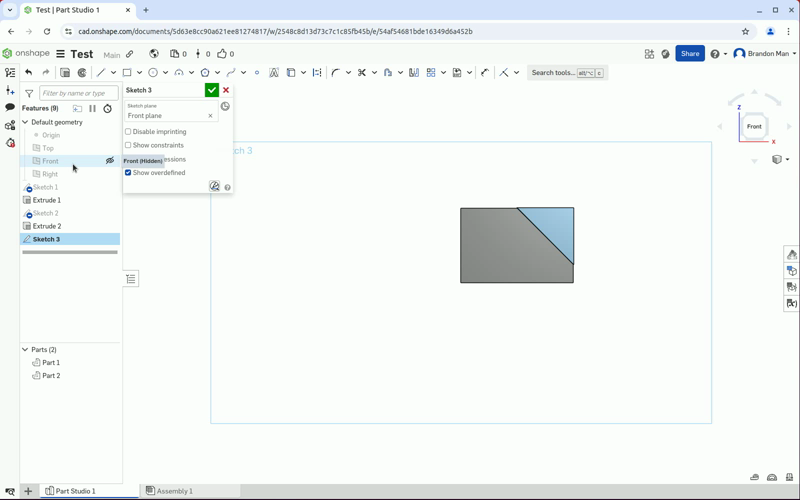
mouse_move(73, 352)
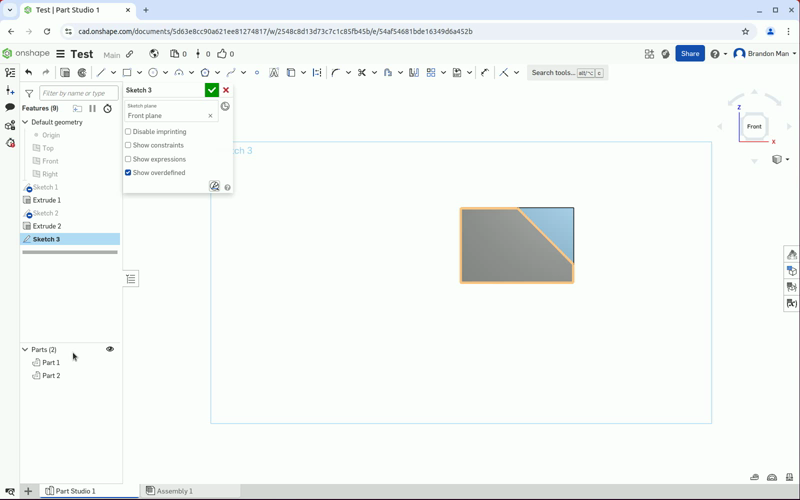
key(y)
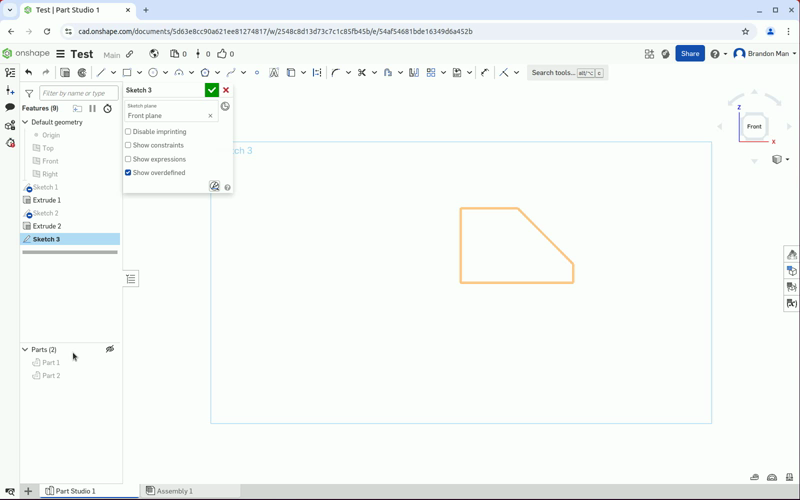
key(l)
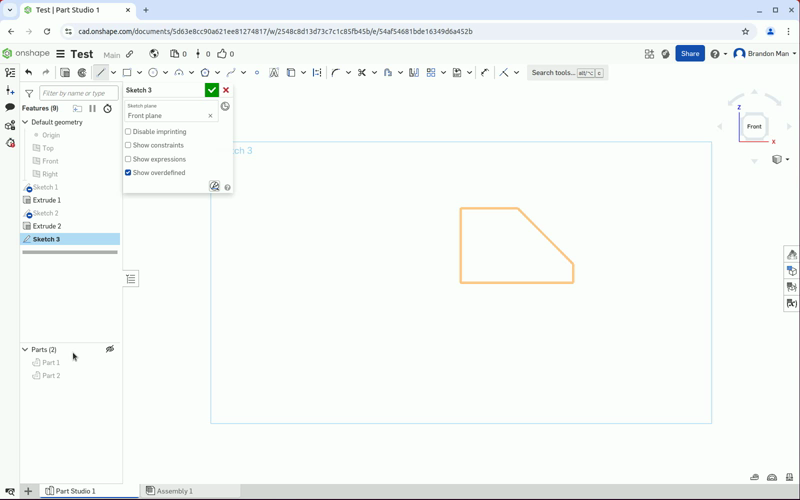
key_down(shift)
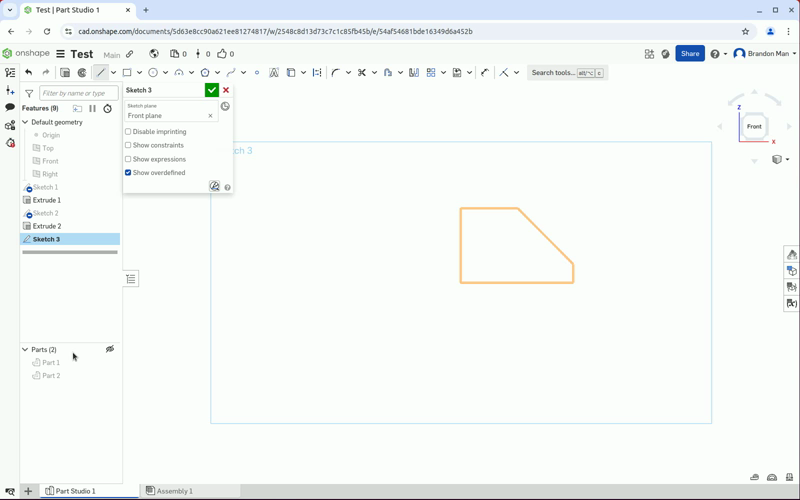
mouse_move(516, 207)
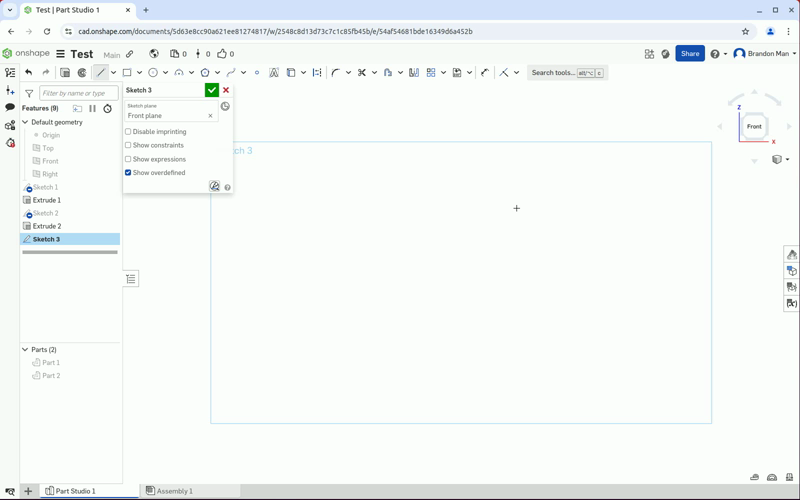
click(516, 207)
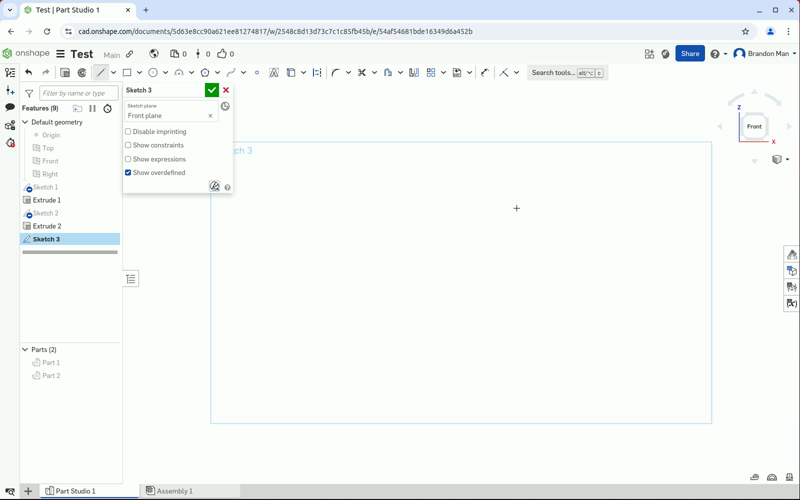
key_up(shift)
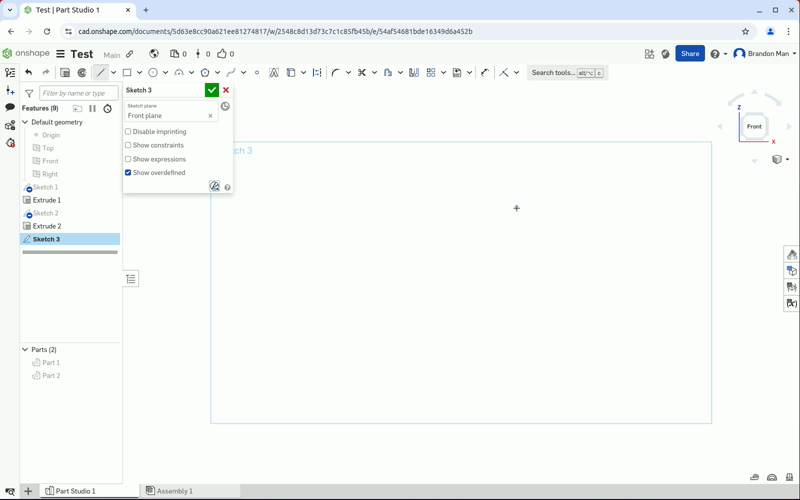
key_down(shift)
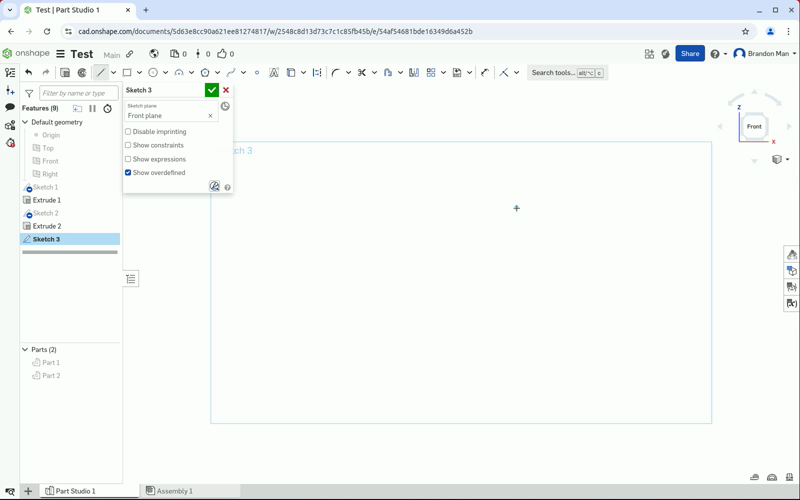
mouse_move(573, 264)
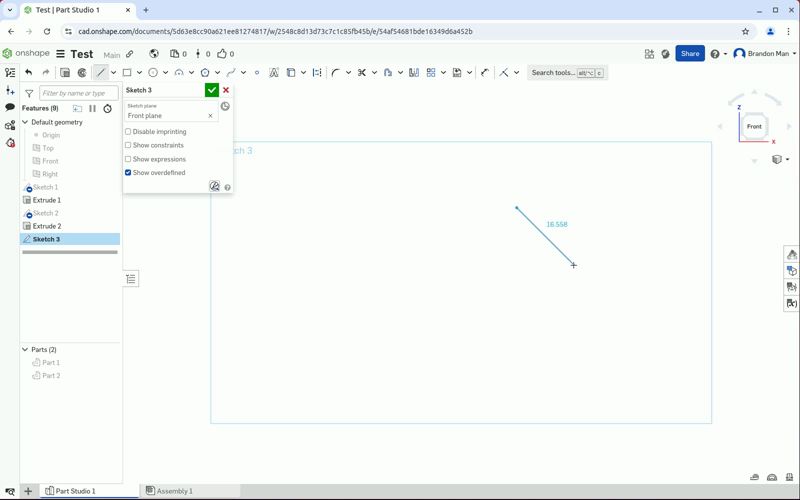
click(573, 264)
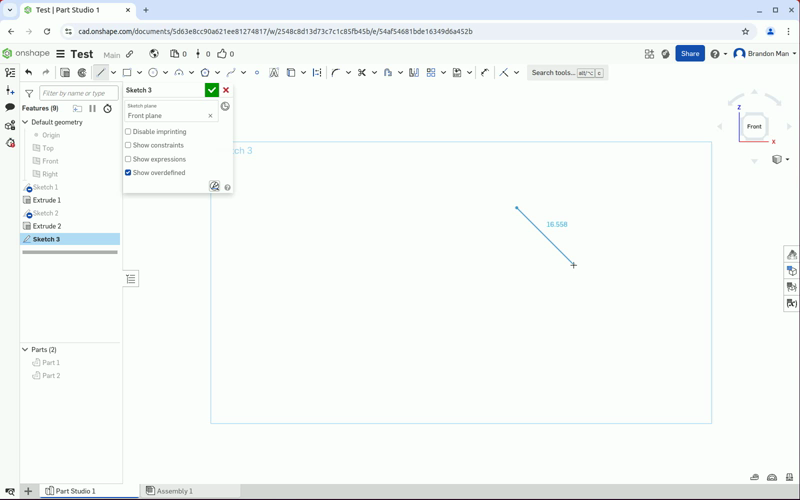
key_up(shift)
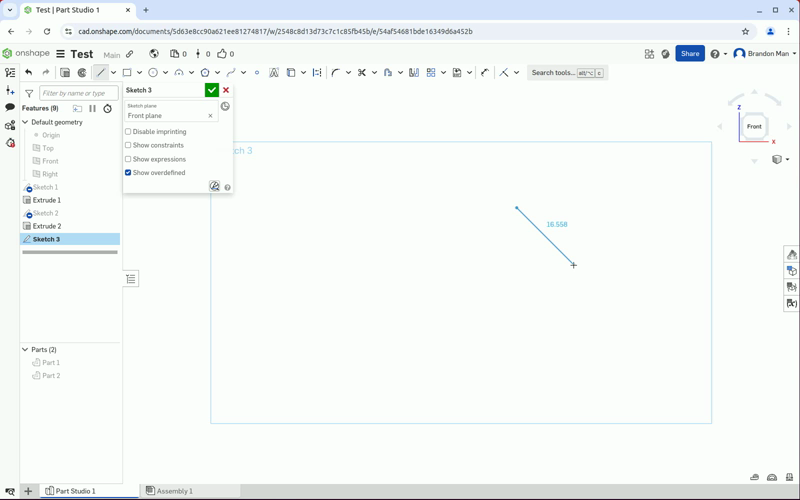
key_down(shift)
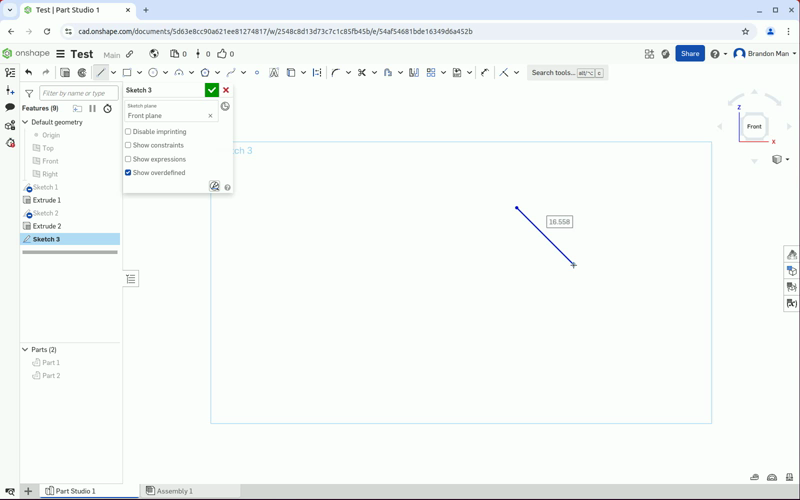
mouse_move(589, 264)
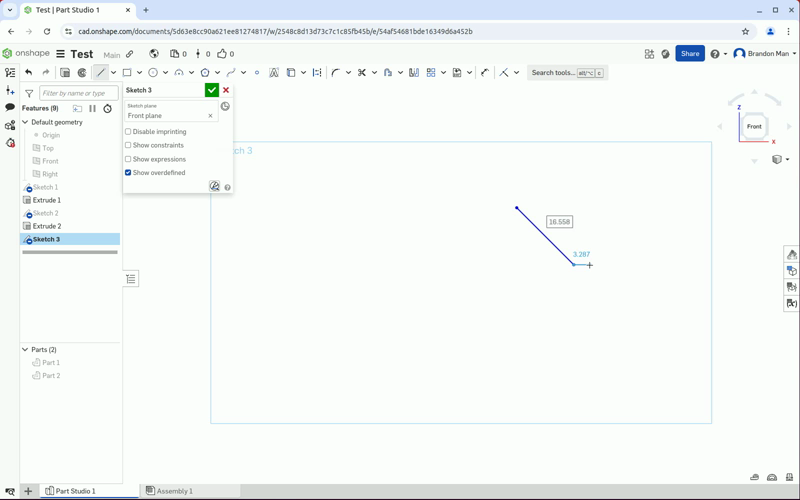
mouse_move(573, 207)
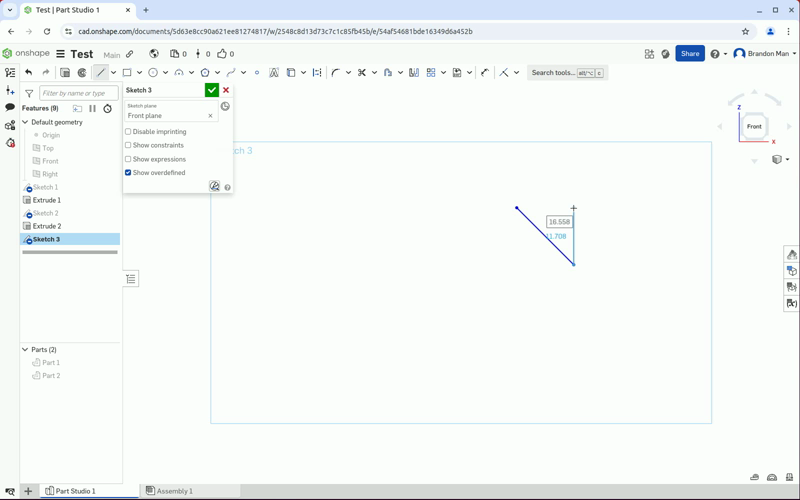
click(573, 207)
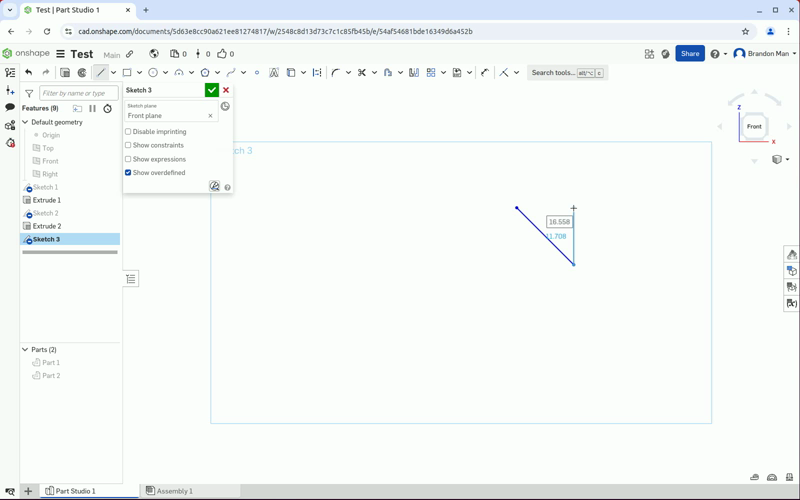
key_up(shift)
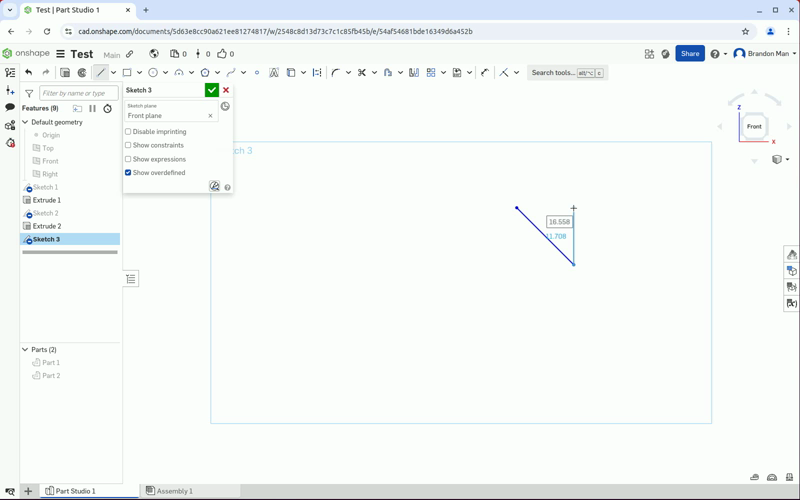
mouse_move(589, 207)
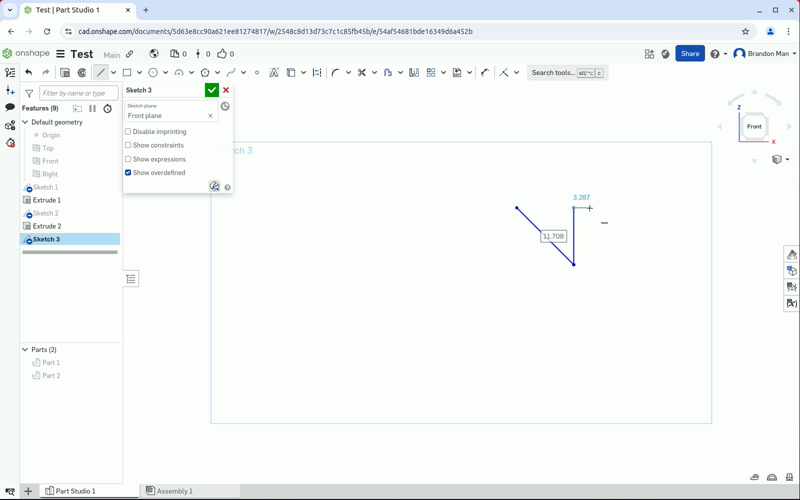
key_down(shift)
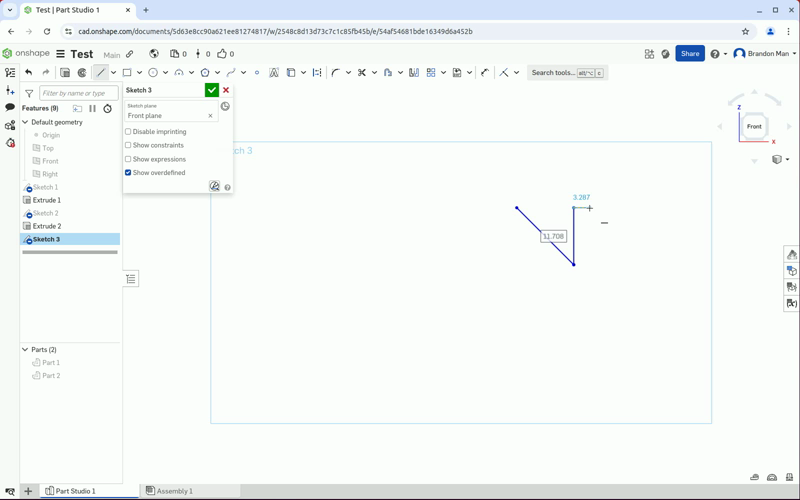
mouse_move(516, 207)
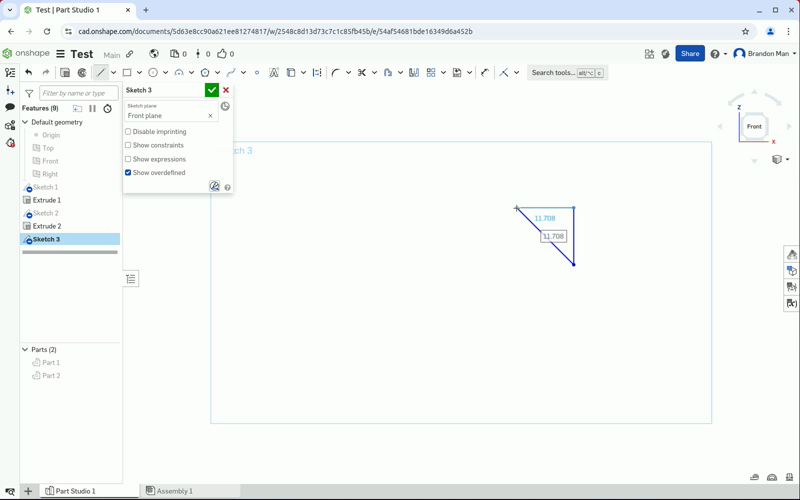
key_up(shift)
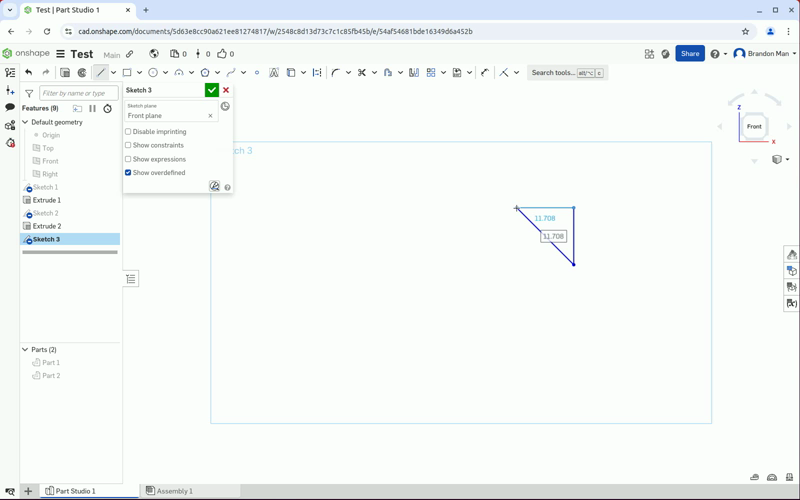
click(516, 207)
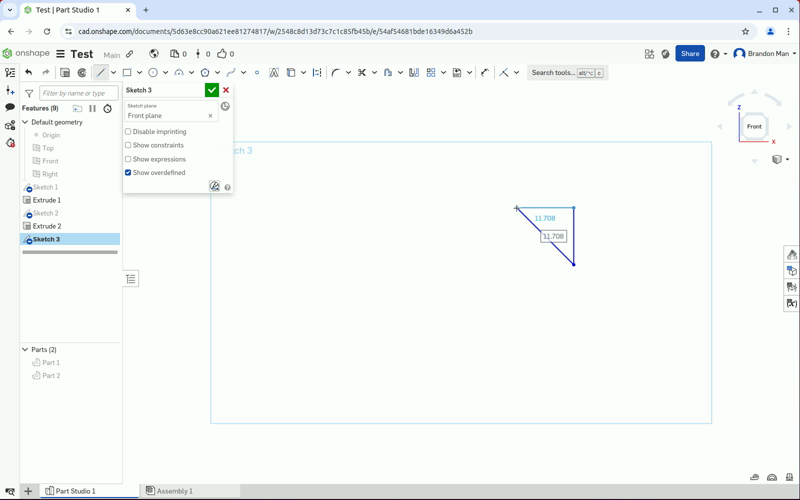
key(esc)
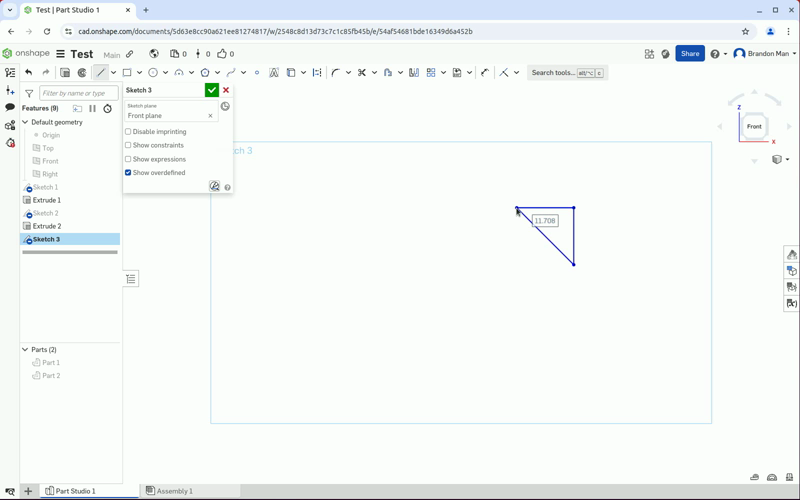
mouse_move(568, 234)
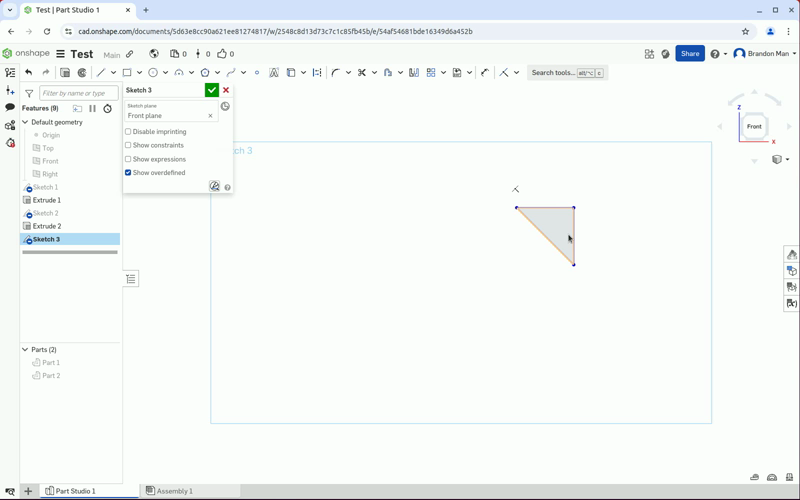
scroll(6)
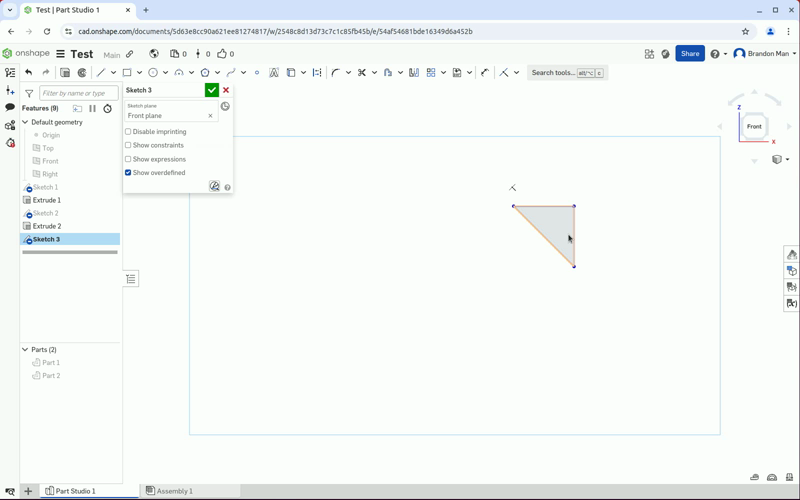
scroll(6)
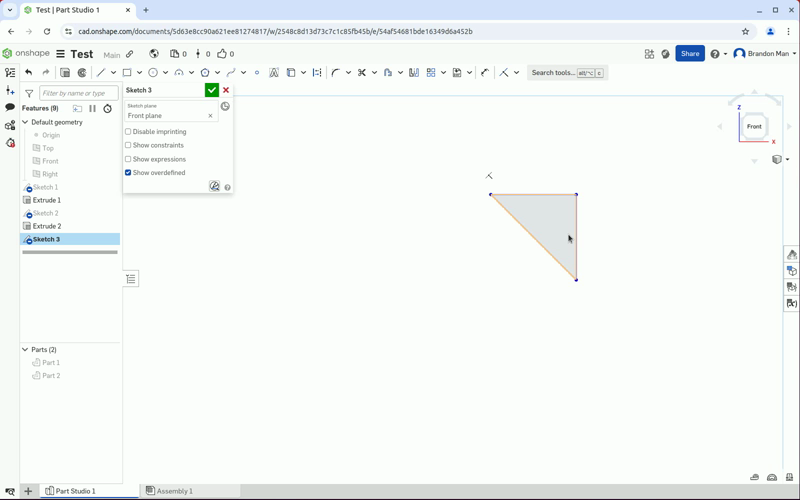
scroll(6)
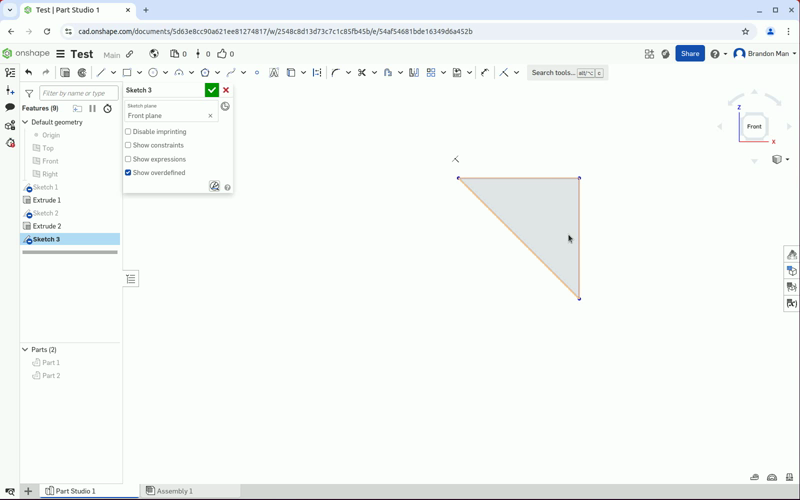
scroll(6)
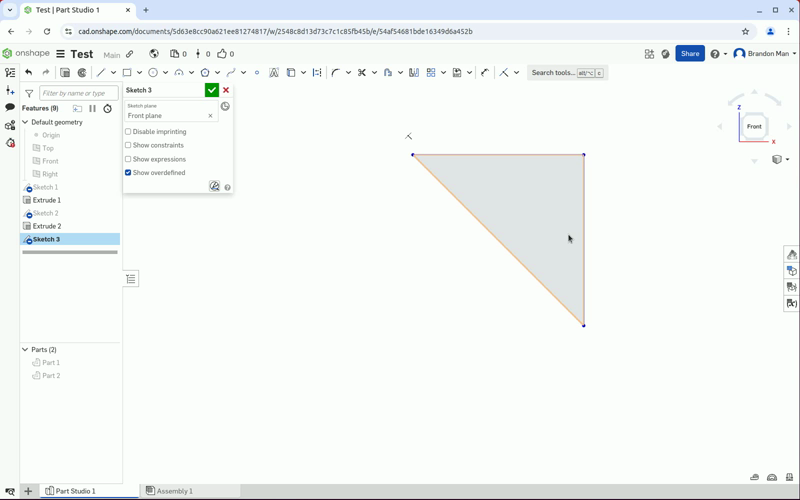
scroll(6)
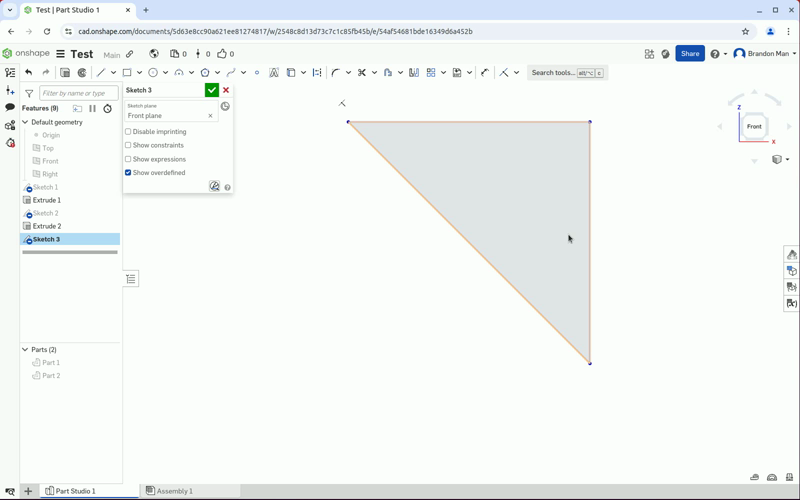
scroll(6)
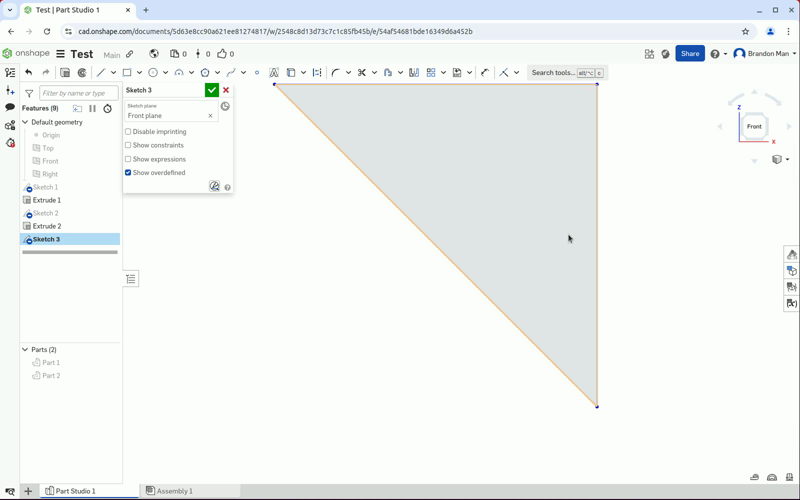
scroll(6)
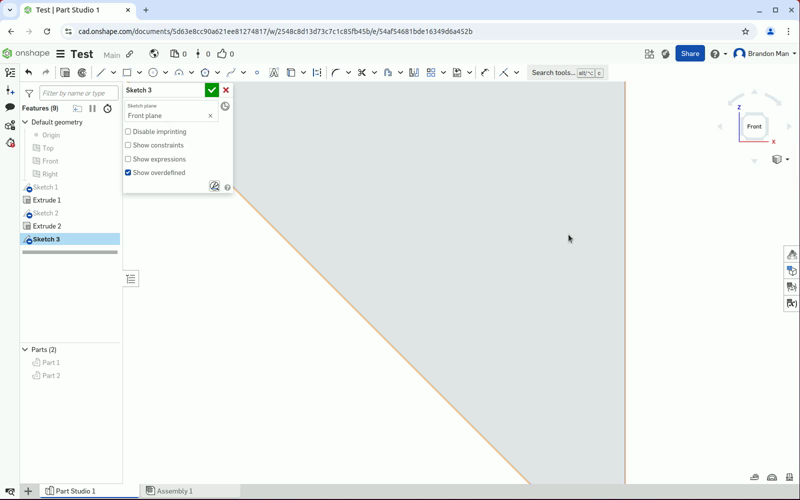
click(568, 234)
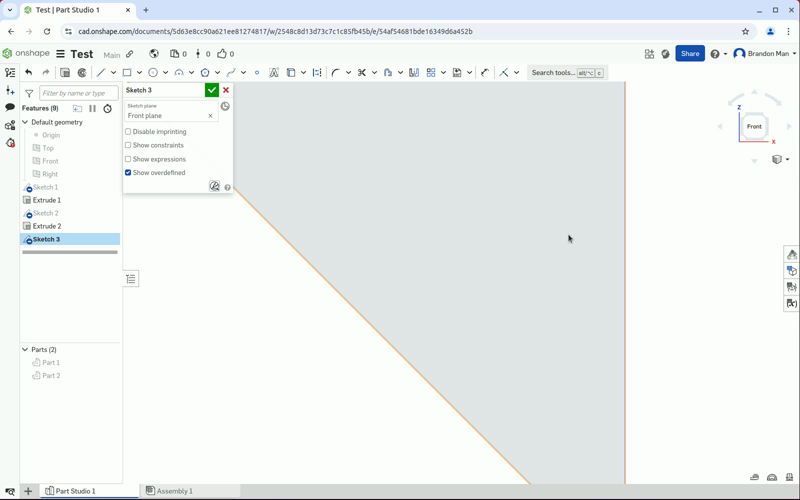
scroll(-6)
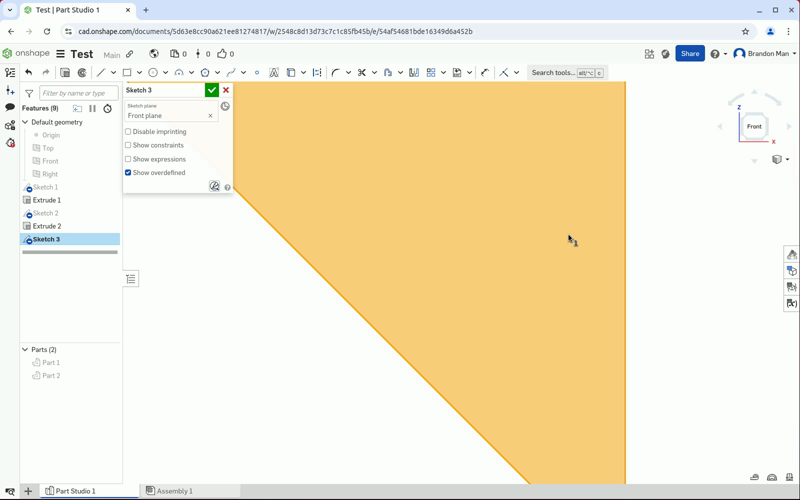
scroll(-6)
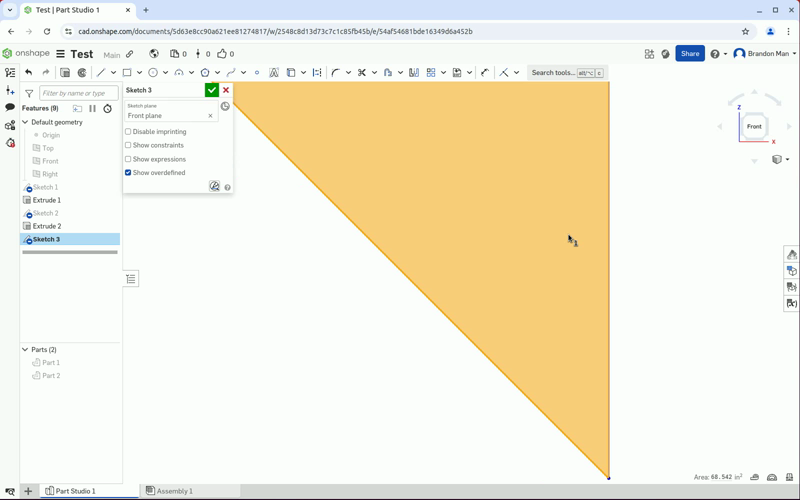
scroll(-6)
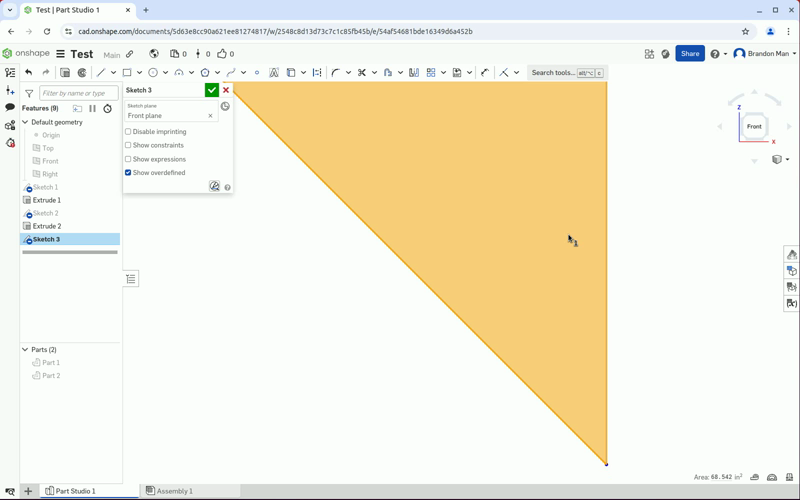
scroll(-6)
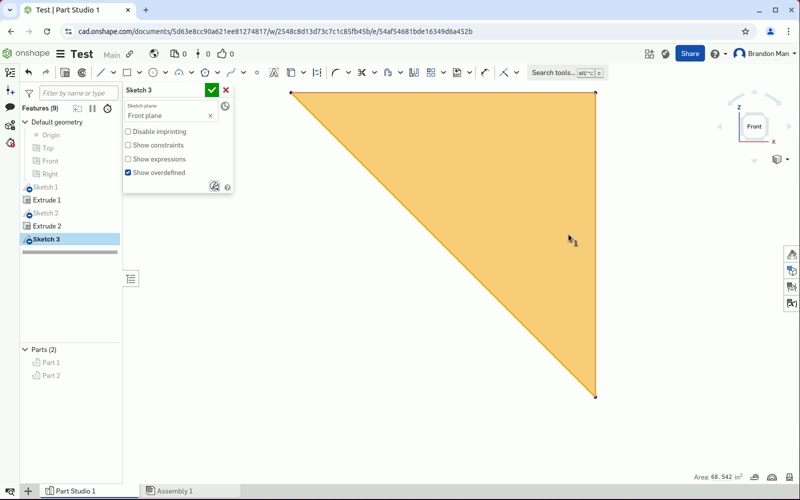
scroll(-6)
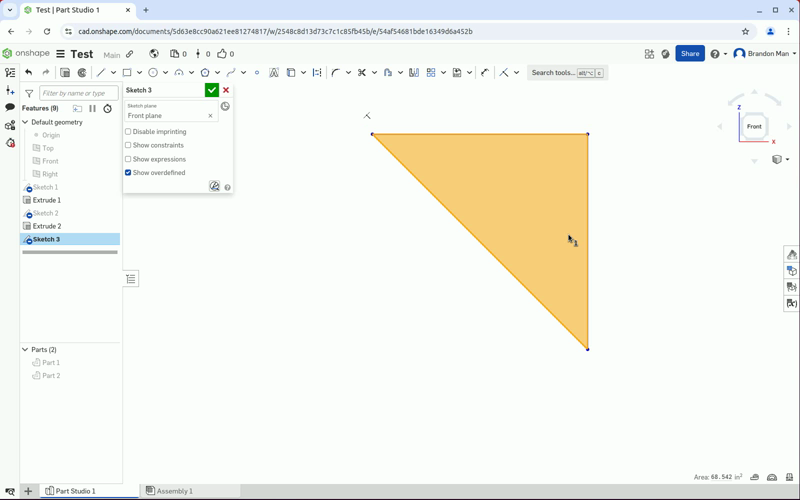
scroll(-6)
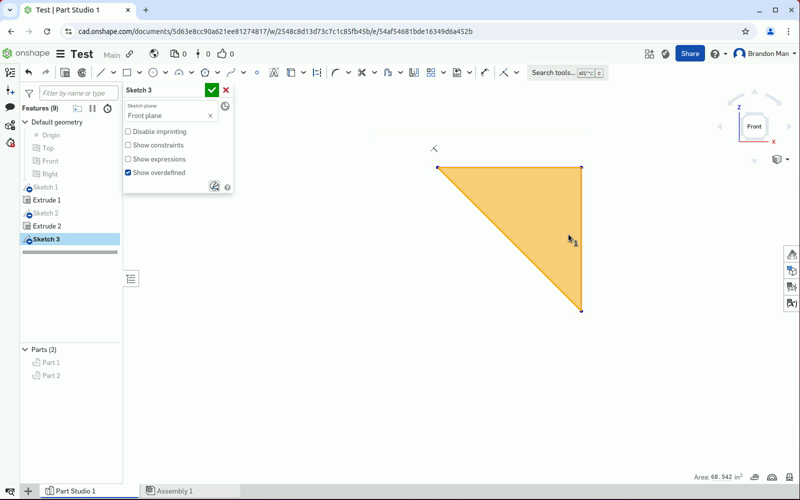
scroll(-6)
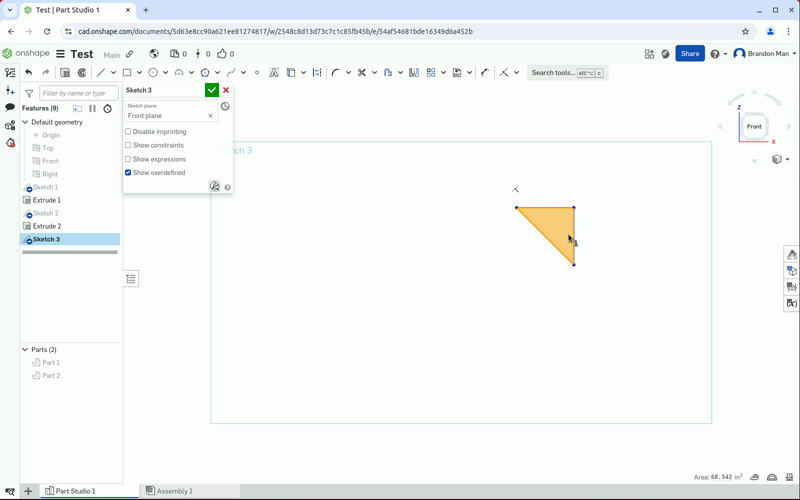
mouse_move(73, 352)
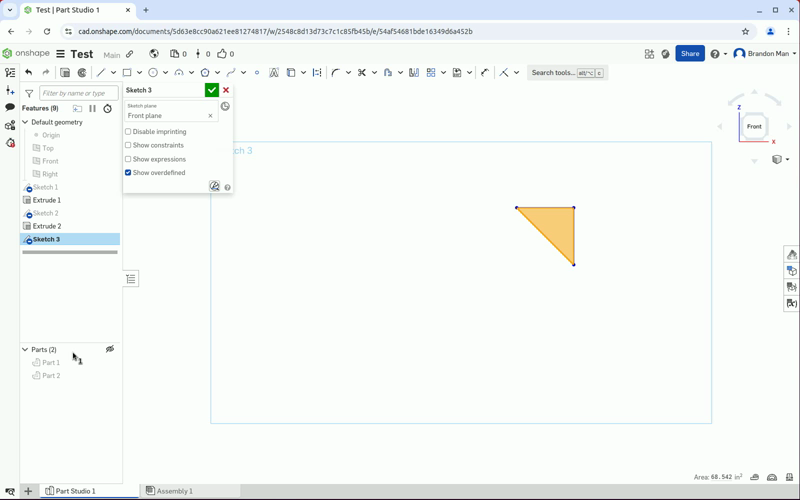
key(shift+y)
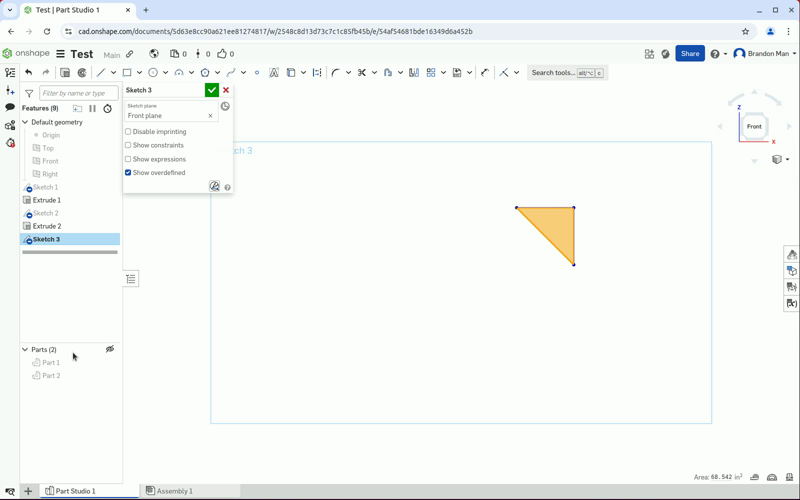
key(shift+e)
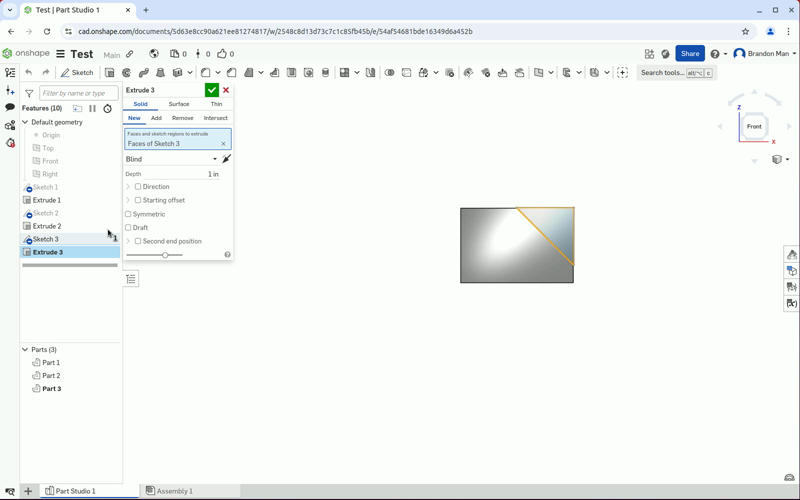
mouse_move(143, 106)
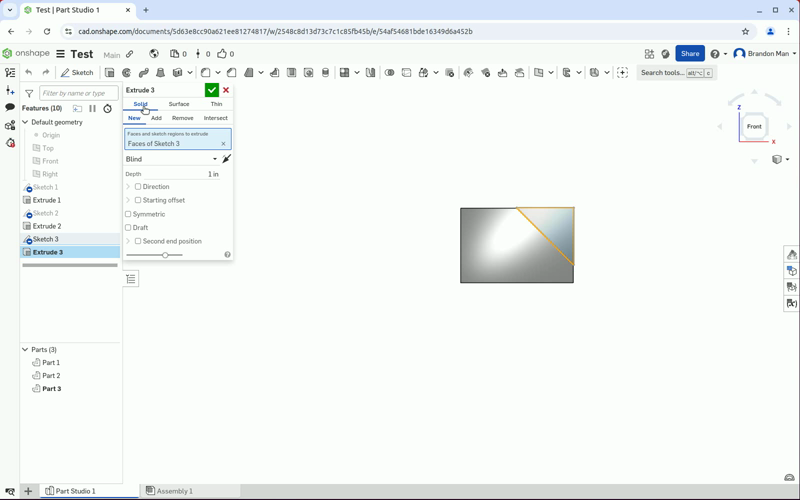
click(143, 106)
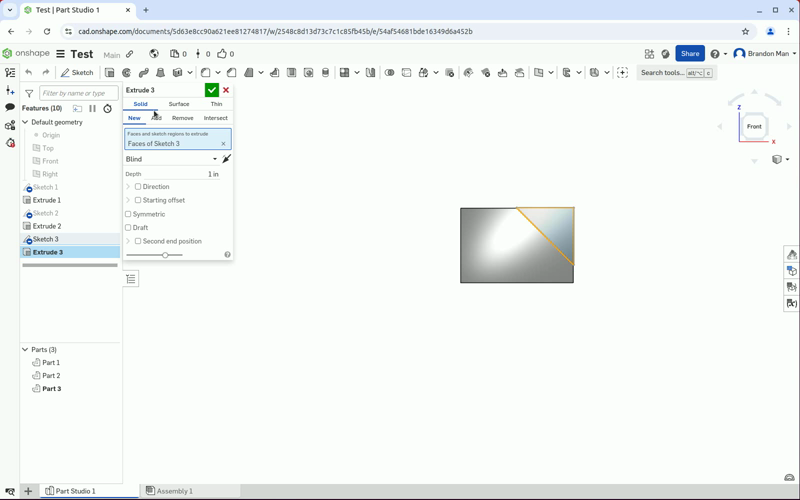
mouse_move(186, 120)
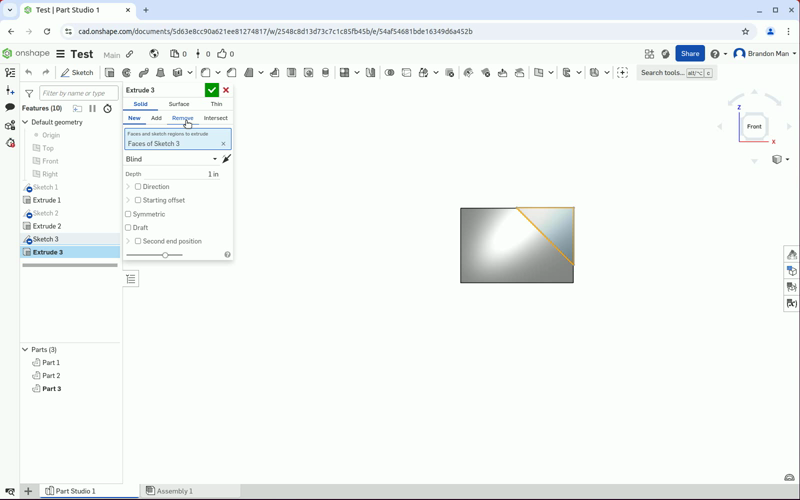
click(186, 120)
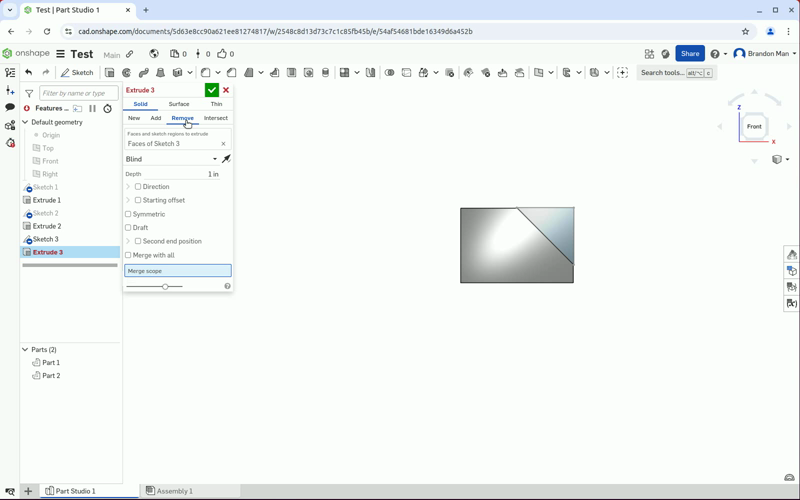
key(tab, 4)
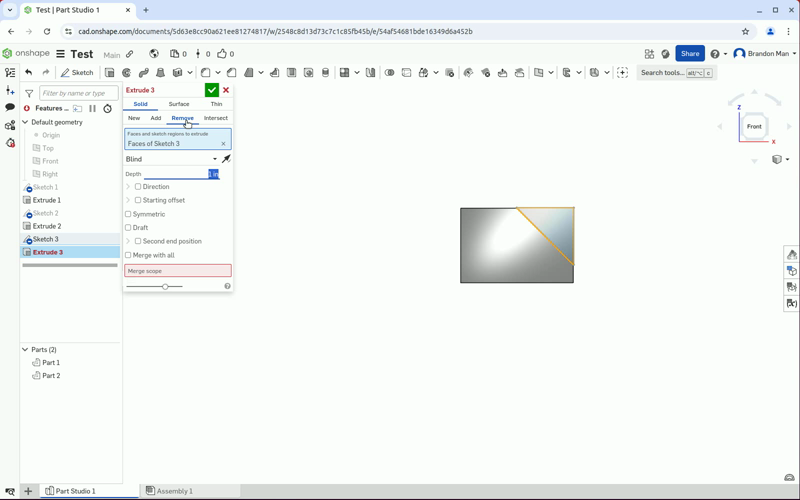
text(7.702)
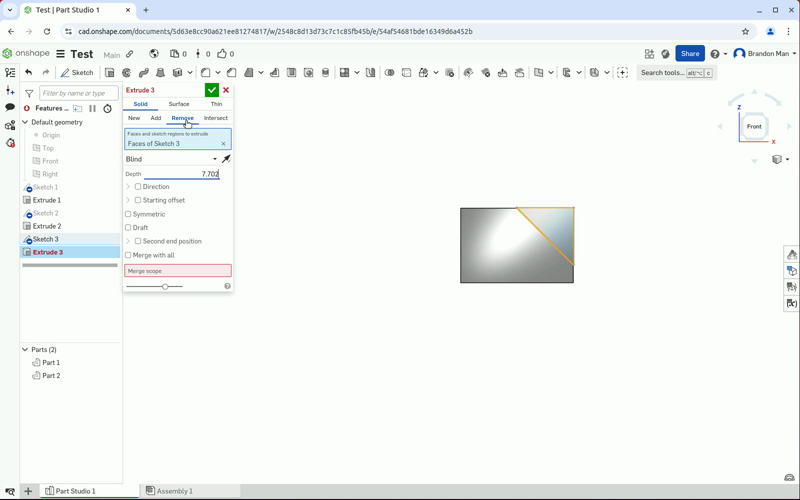
key(tab, 3)
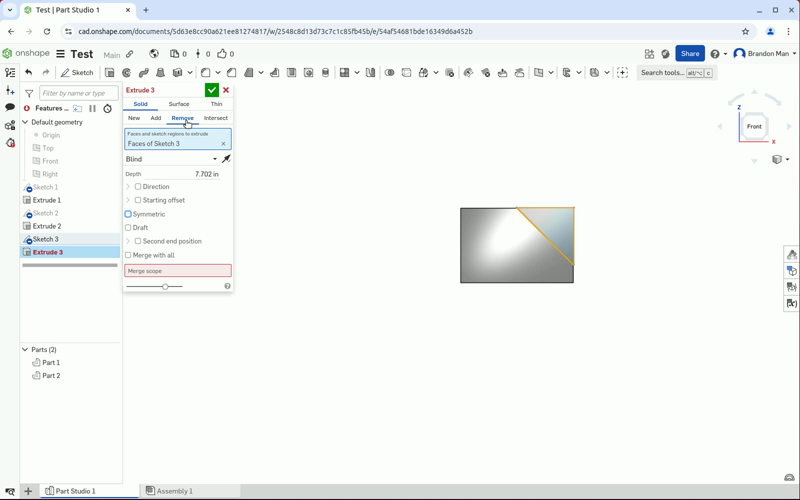
key(space)
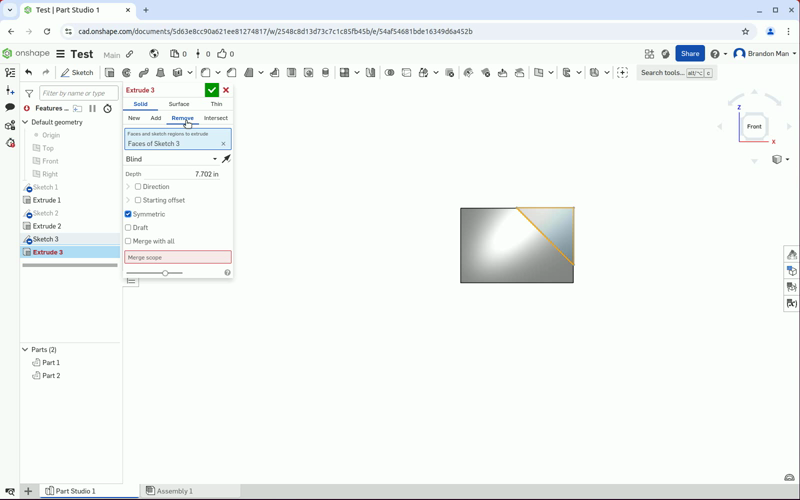
key(tab, 2)
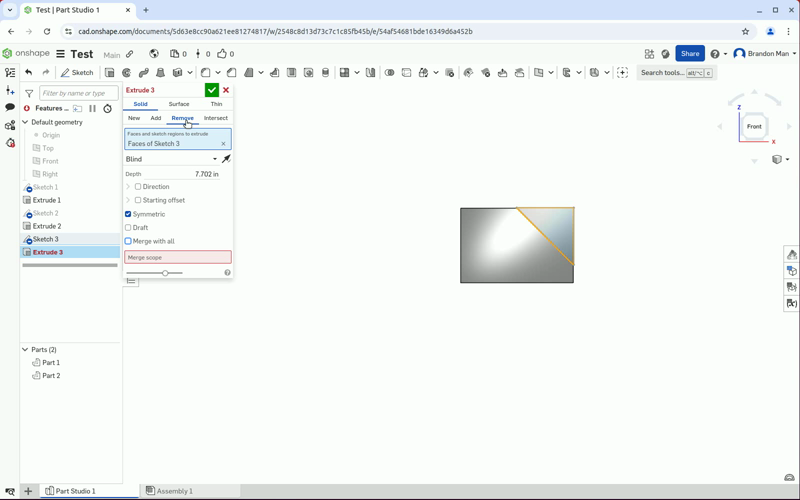
key(space)
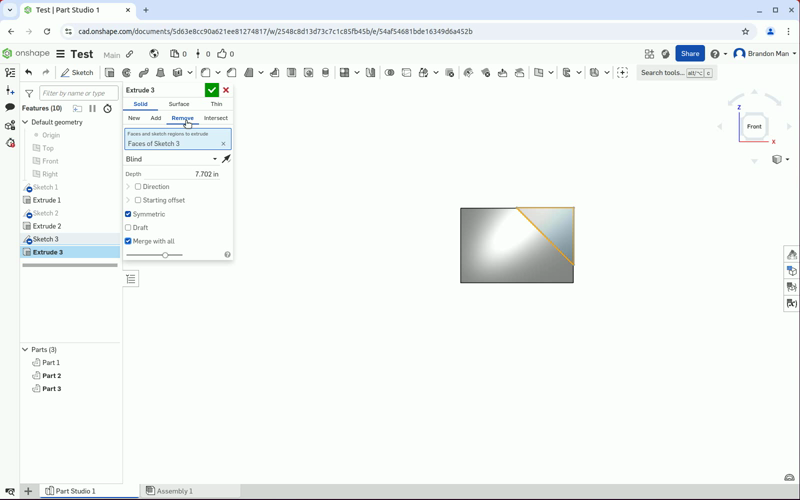
key(enter)
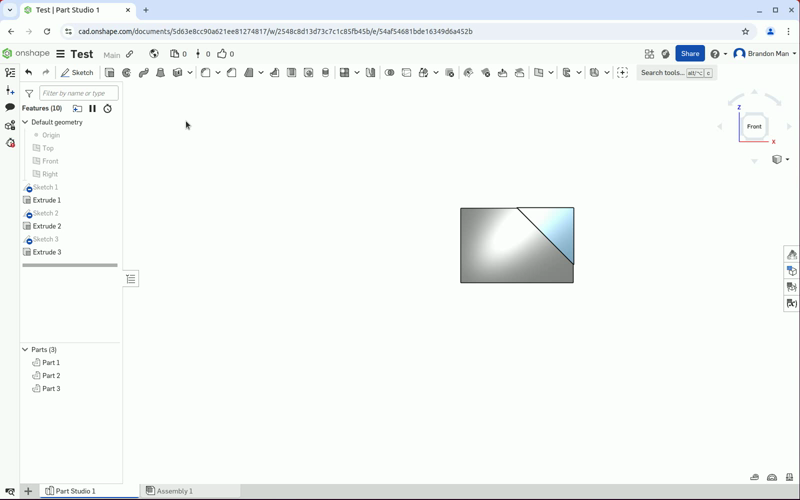
key(shift+h)
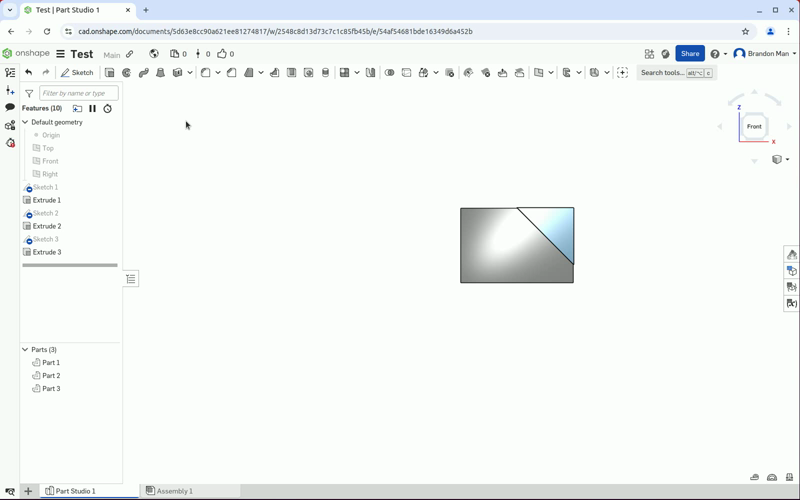
key(shift+h)
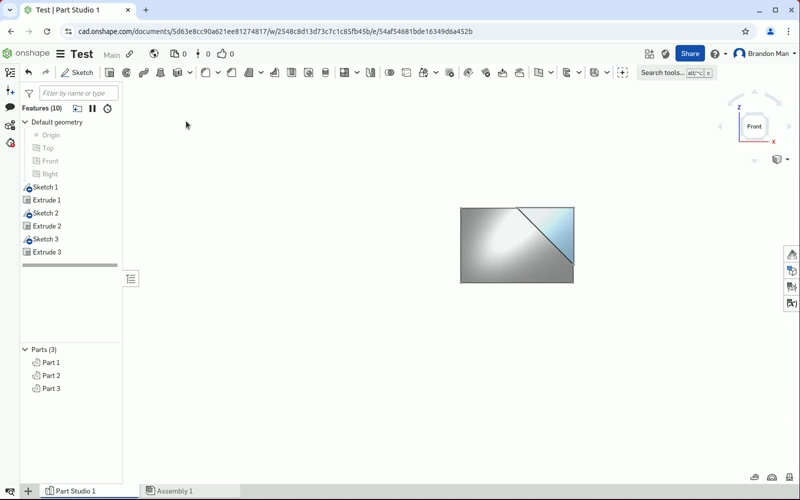
key(shift+7)
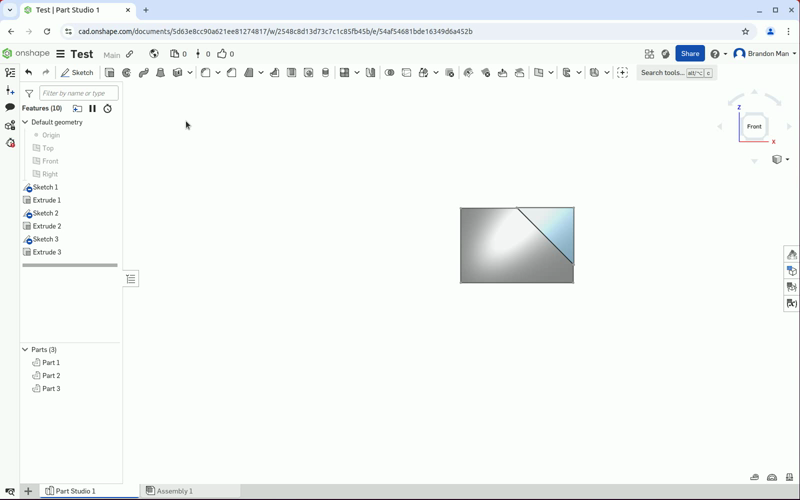
key(left, 2)
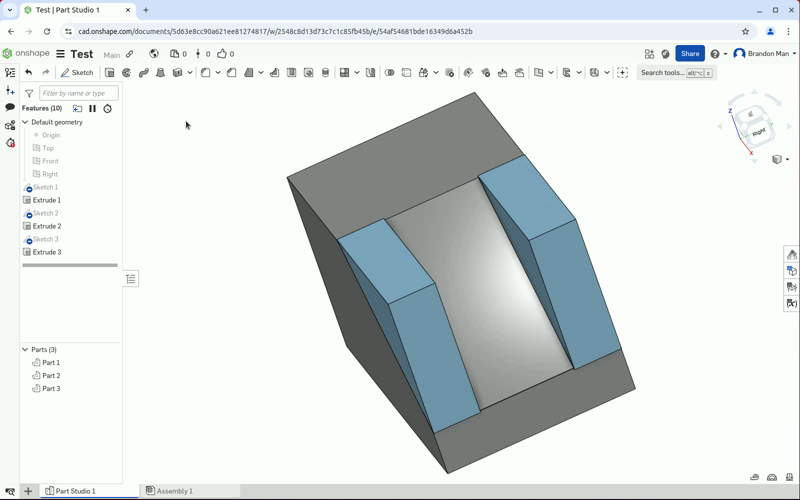
key(down, 2)
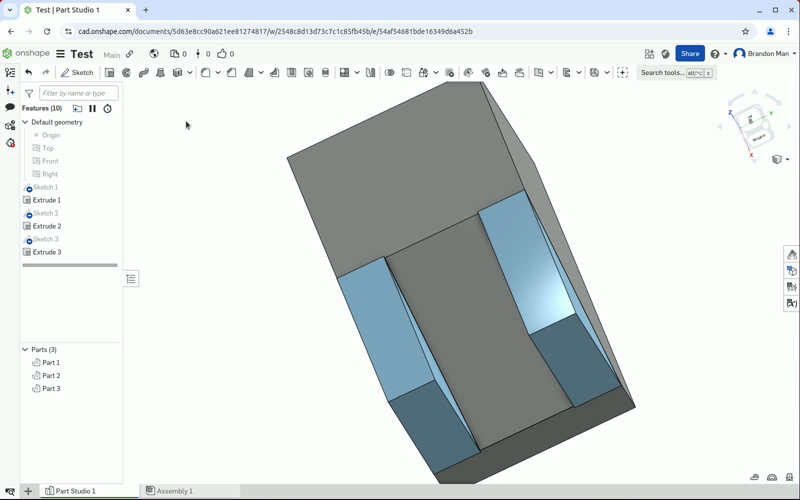
key(up, 2)
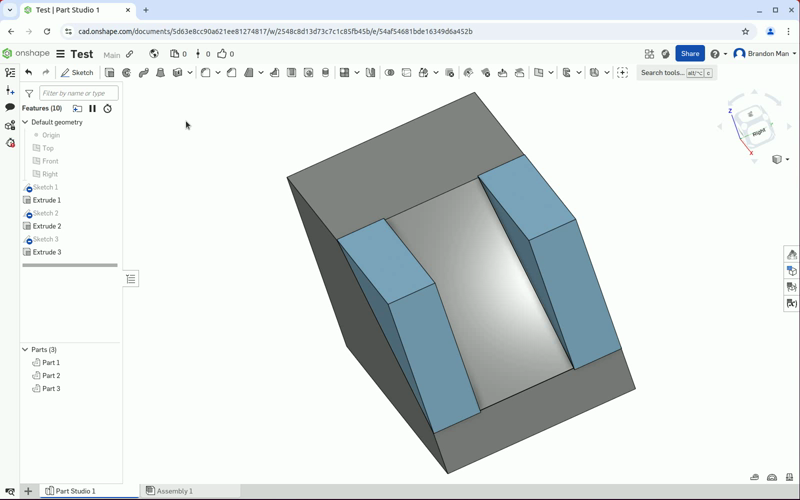
key(right, 2)
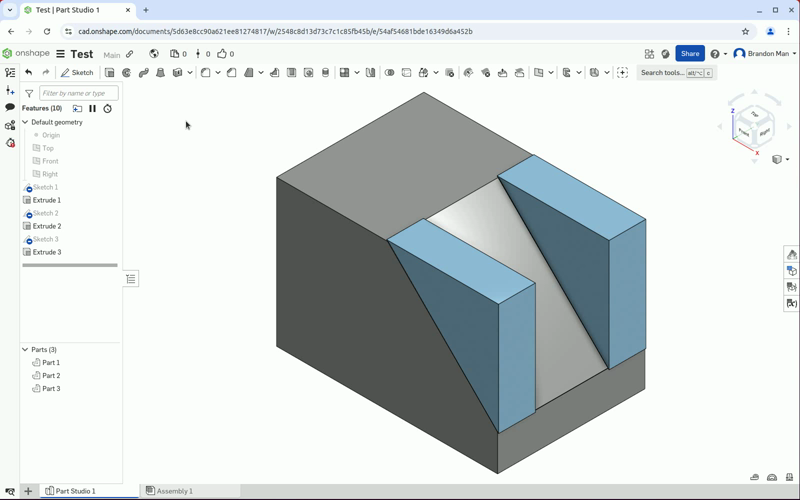
mouse_move(73, 189)
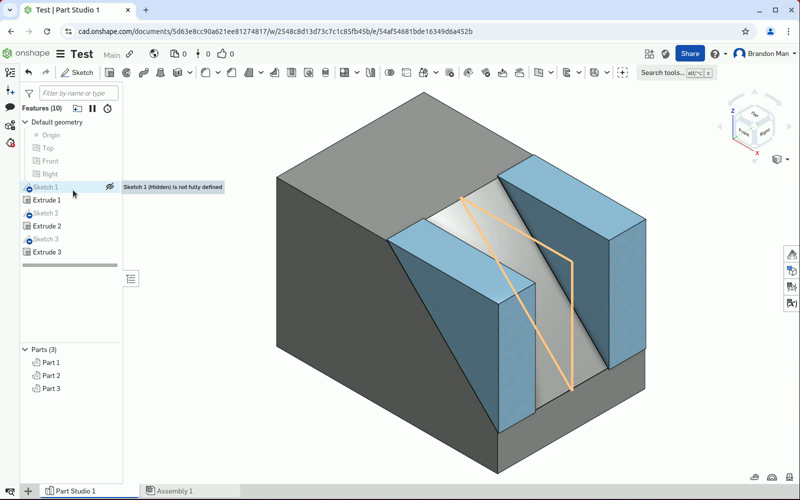
click(73, 189)